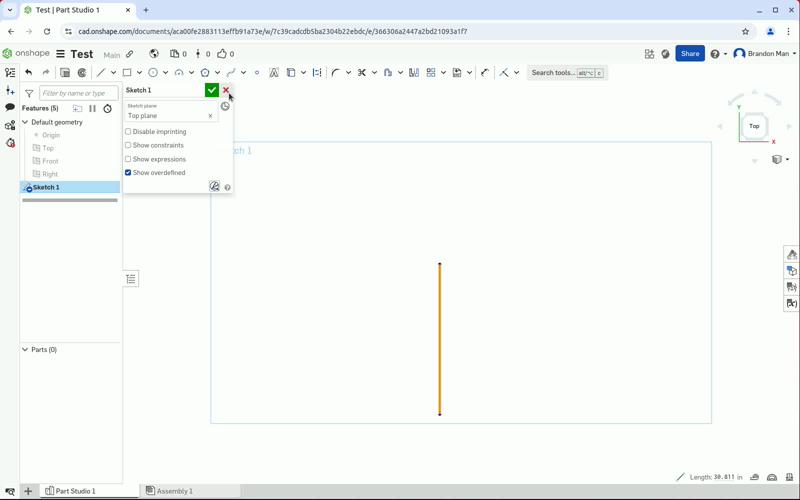
key(shift+h)
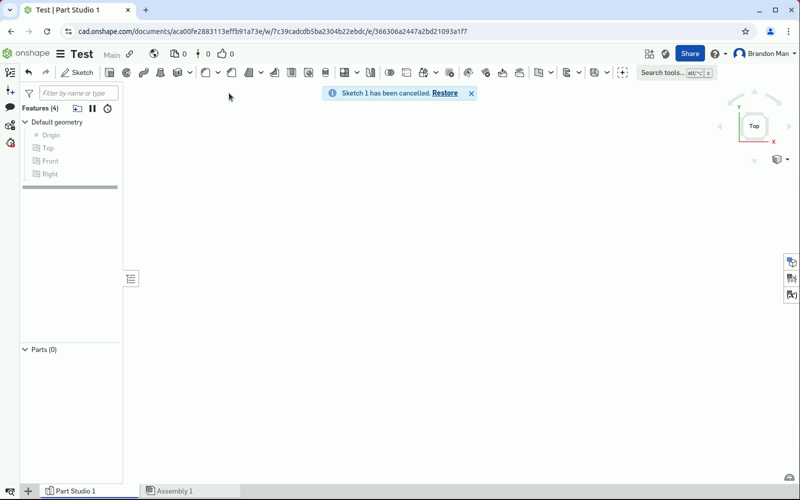
mouse_move(73, 352)
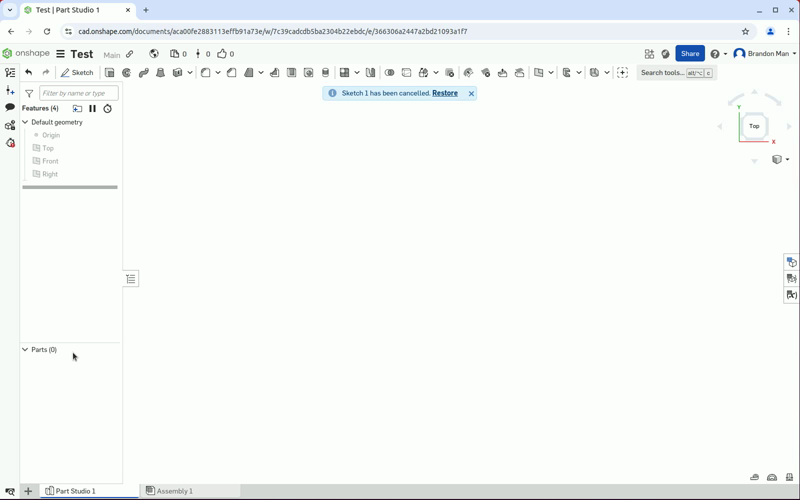
key(y)
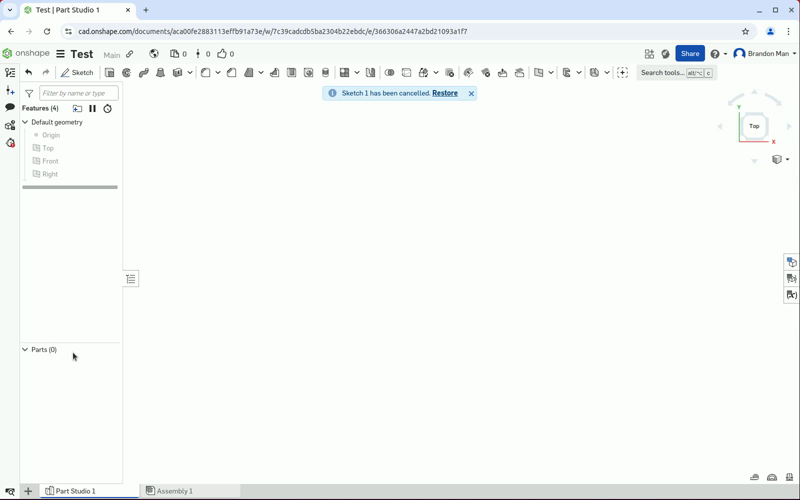
key(shift+p)
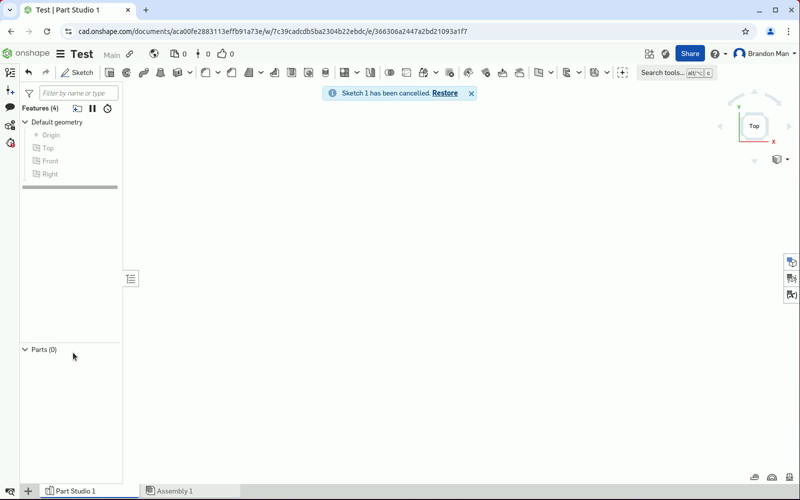
key(space)
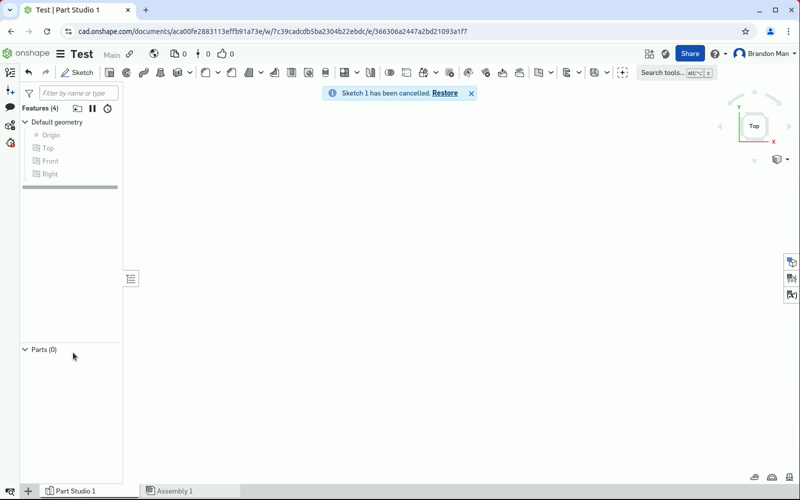
key_down(shift)
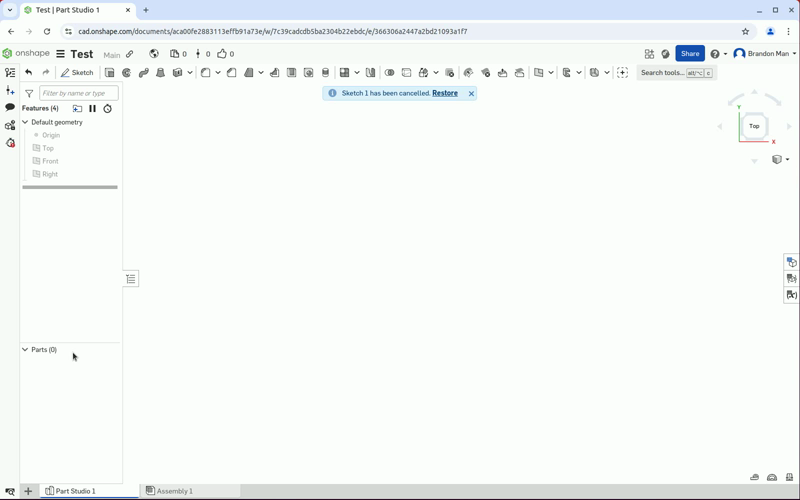
key(up)
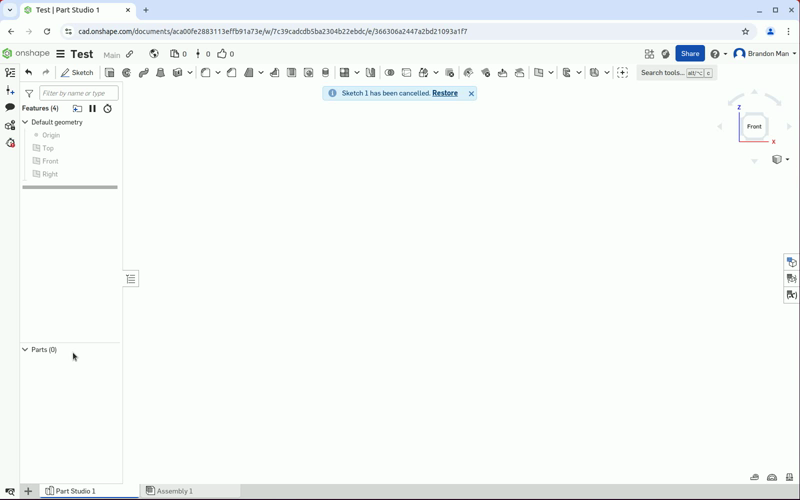
key_up(shift)
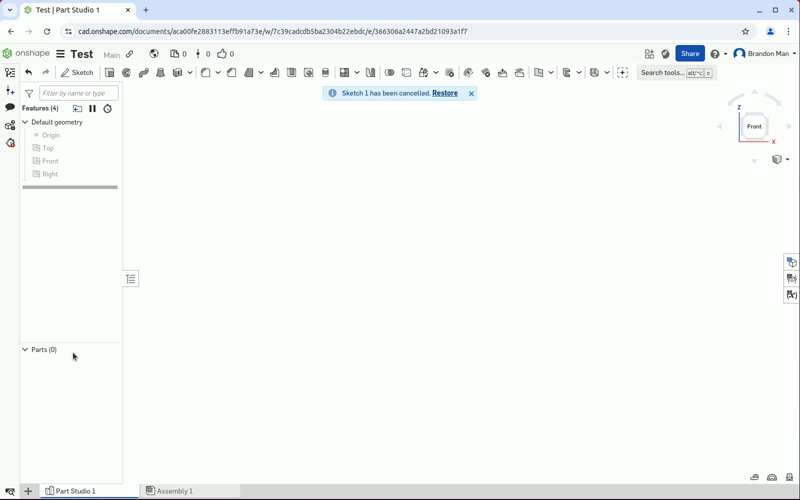
mouse_move(73, 352)
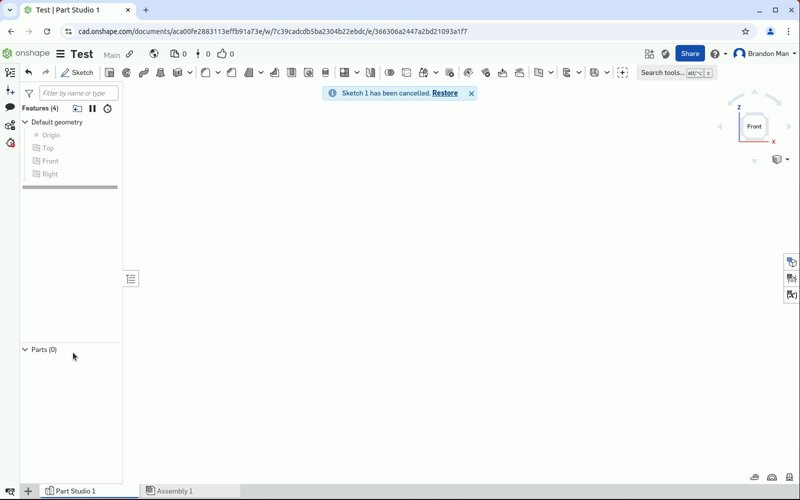
key(shift+y)
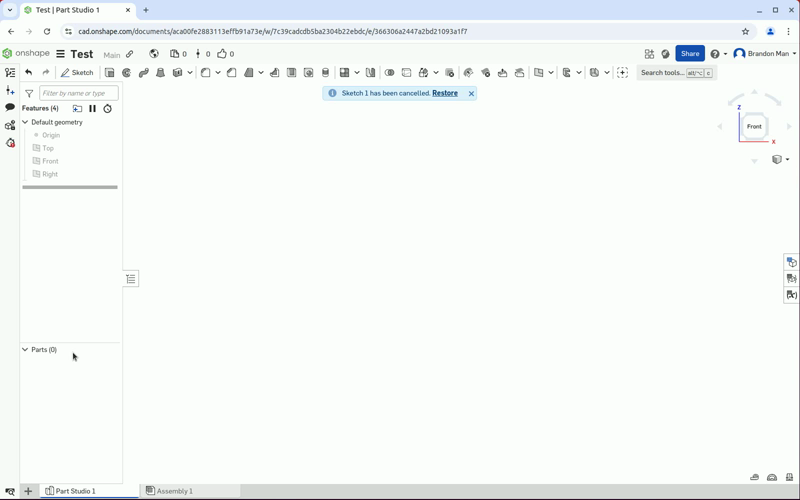
key(shift+s)
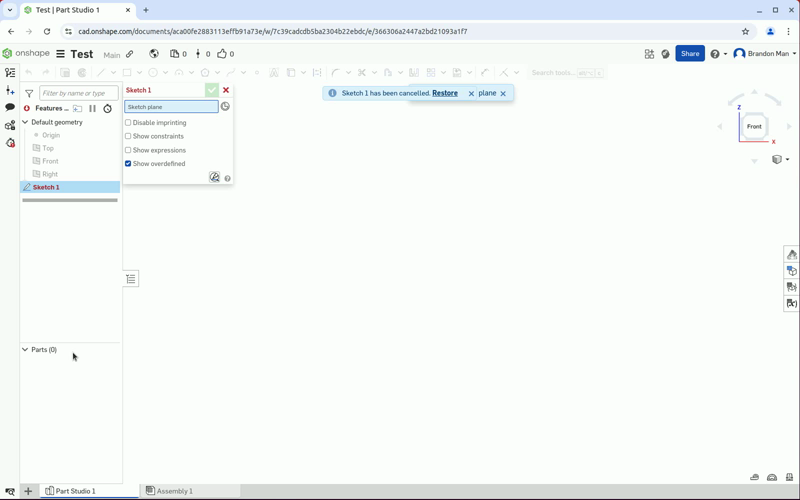
mouse_move(73, 163)
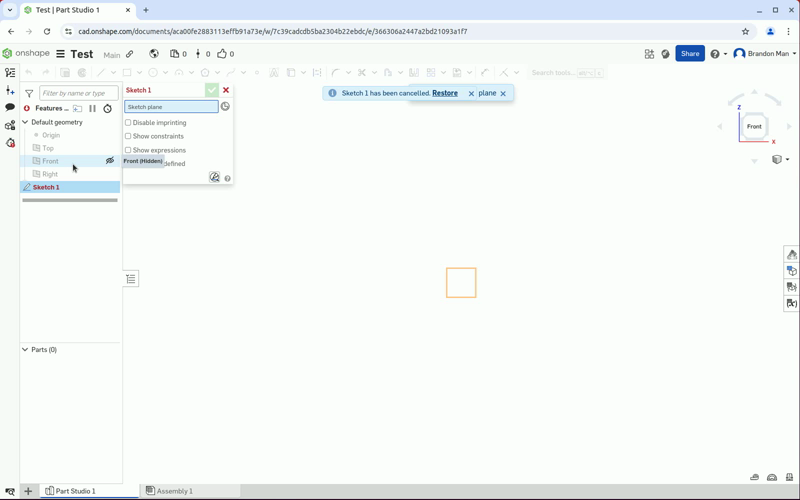
click(73, 163)
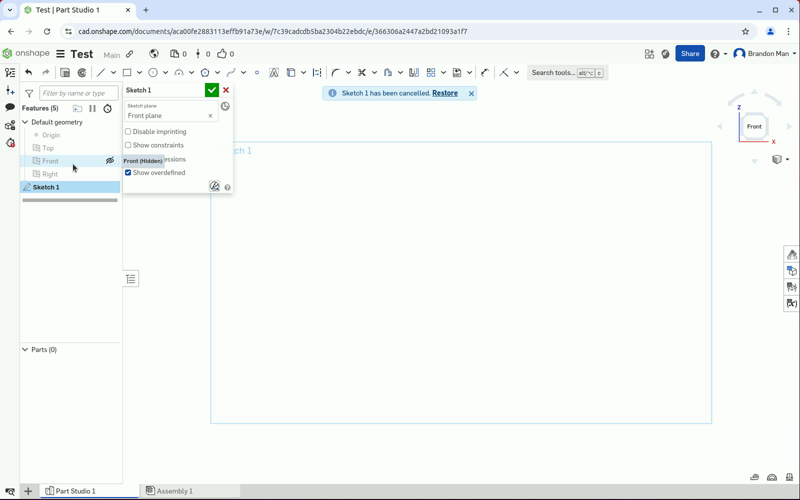
mouse_move(73, 352)
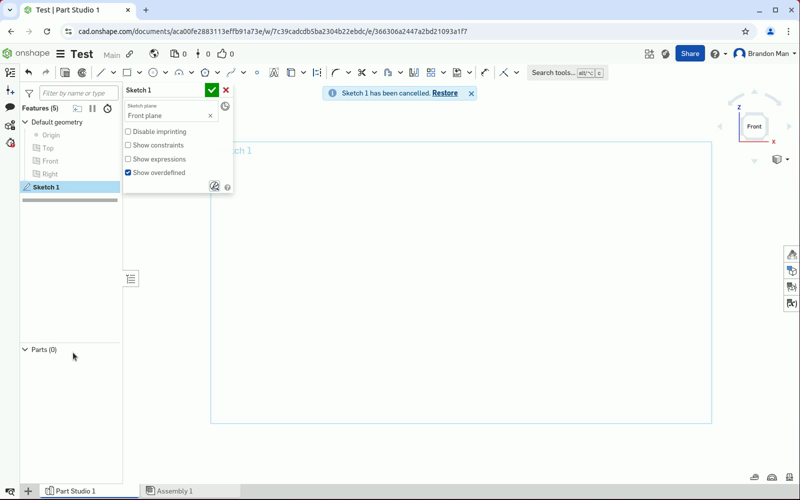
key(y)
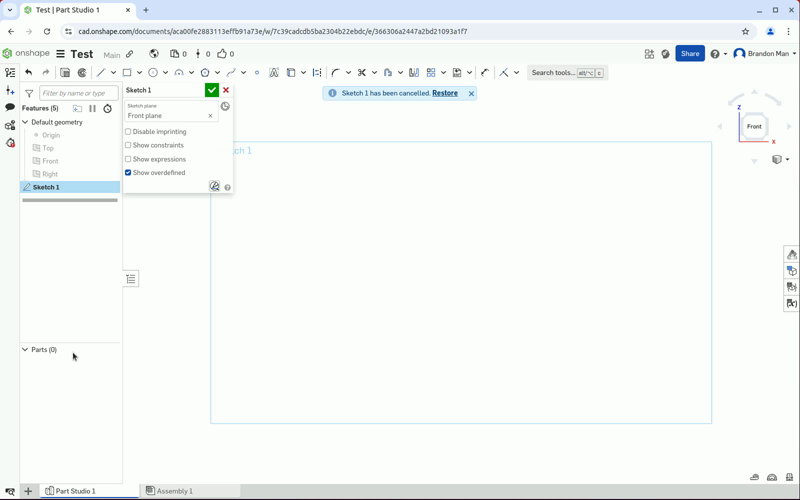
key(l)
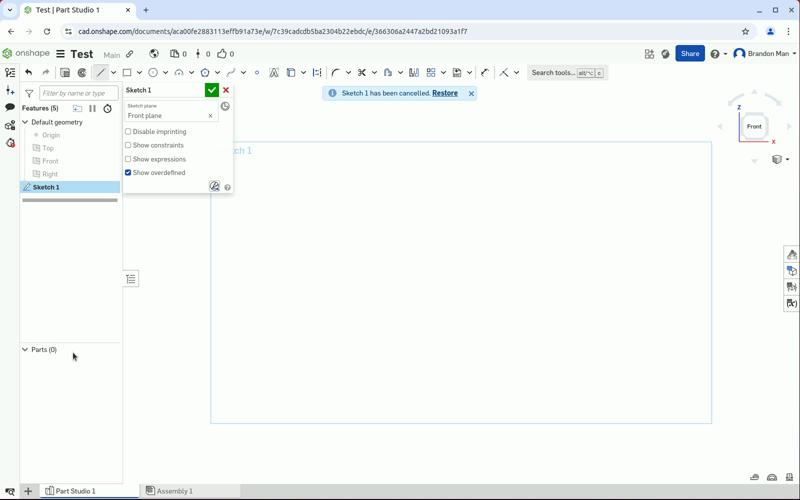
key_down(shift)
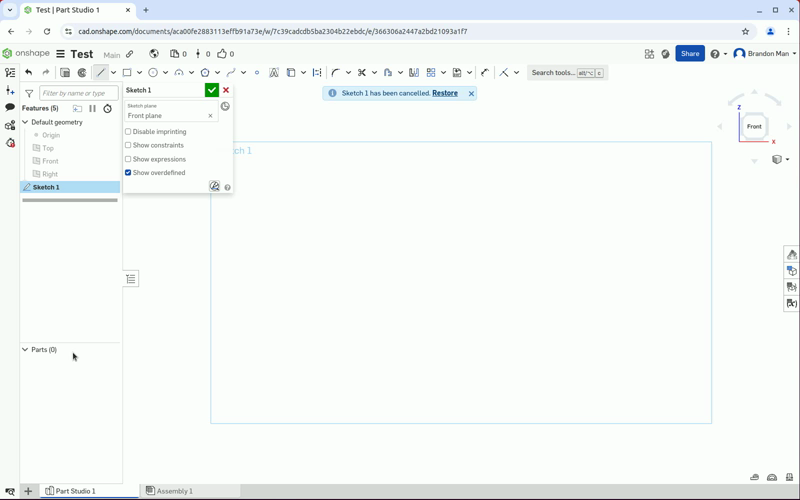
mouse_move(460, 395)
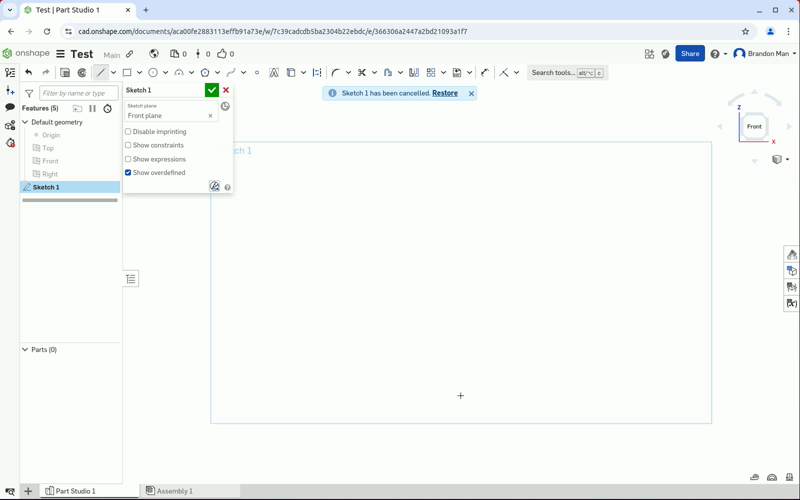
click(460, 395)
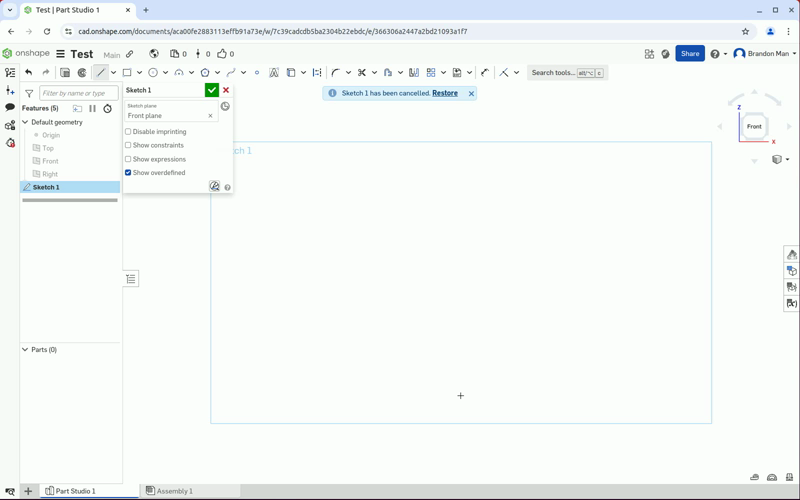
key_up(shift)
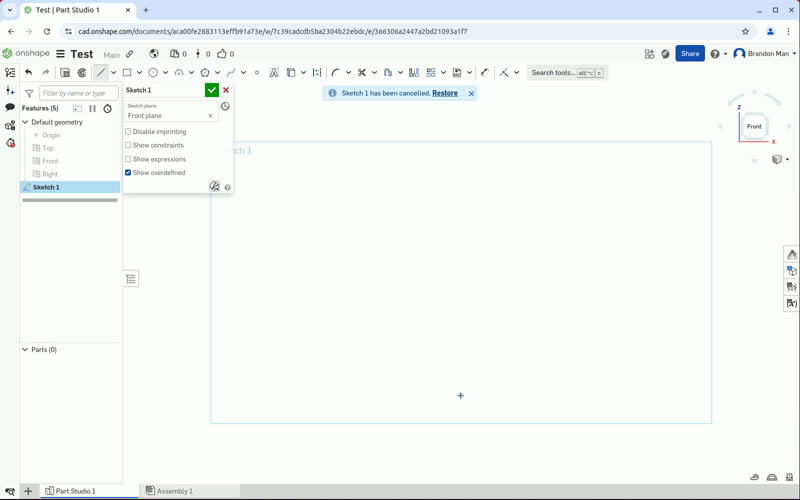
key_down(shift)
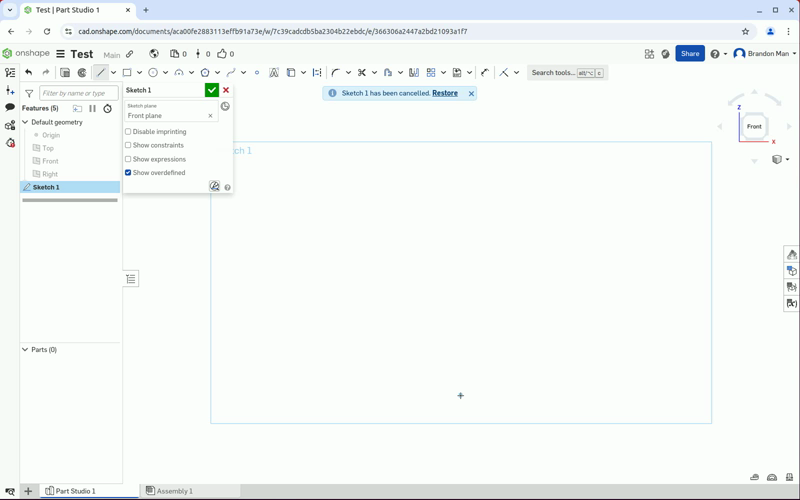
mouse_move(573, 395)
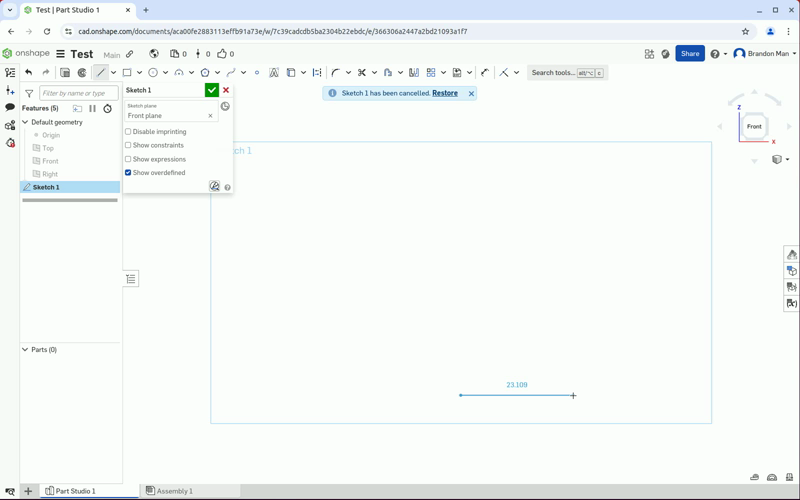
click(573, 395)
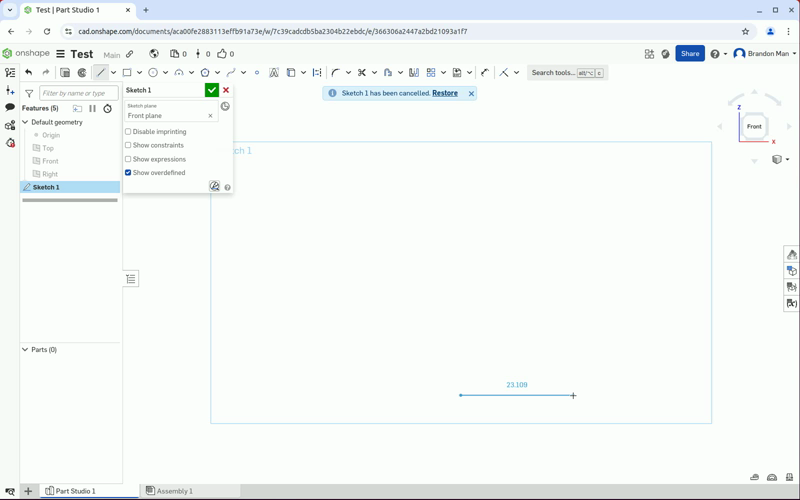
key_up(shift)
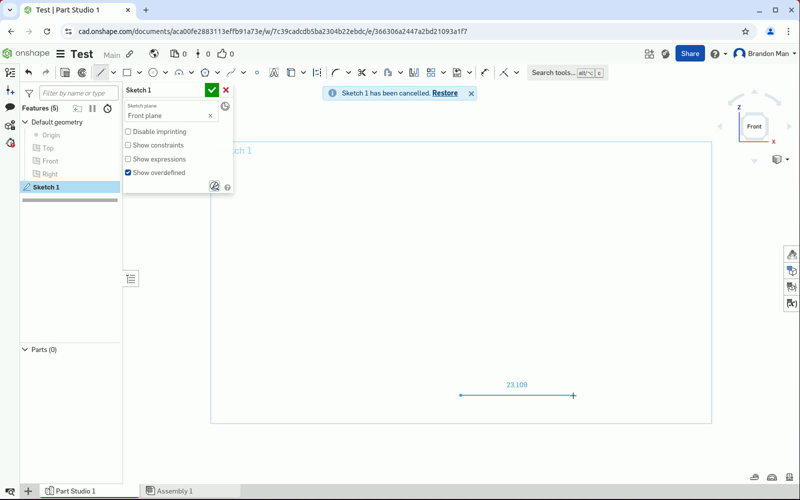
key_down(shift)
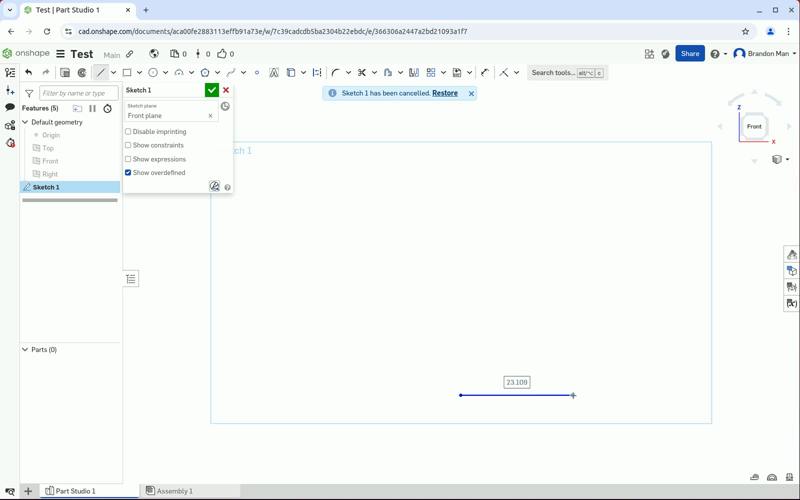
mouse_move(573, 282)
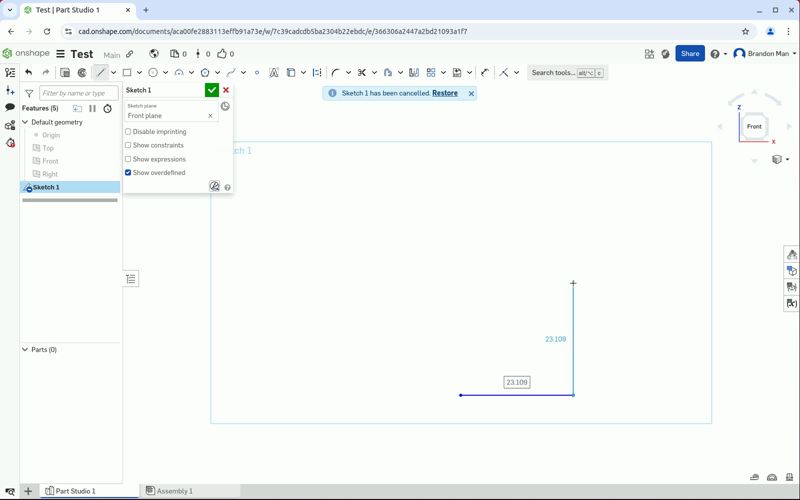
click(573, 282)
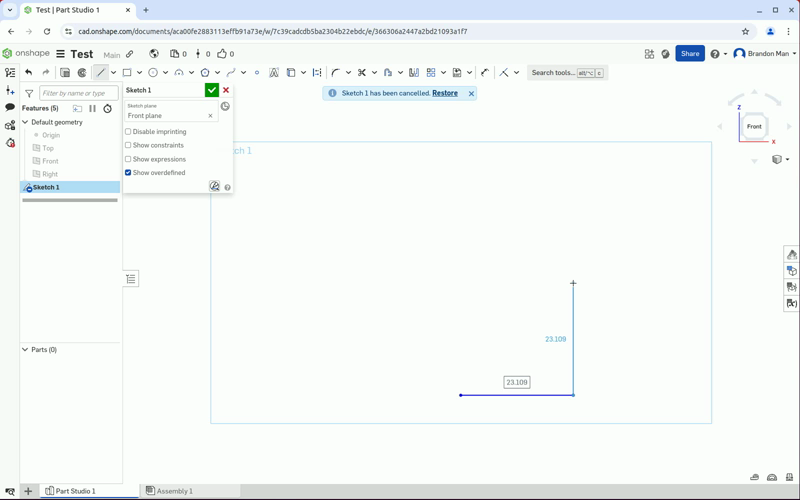
key_up(shift)
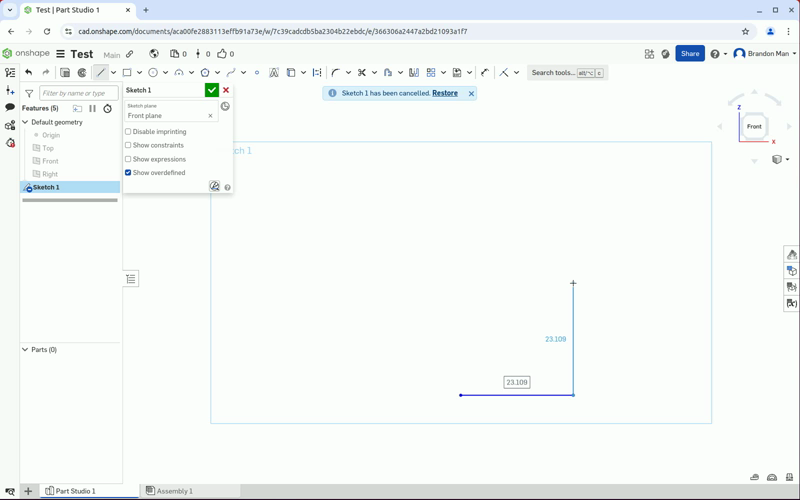
key_down(shift)
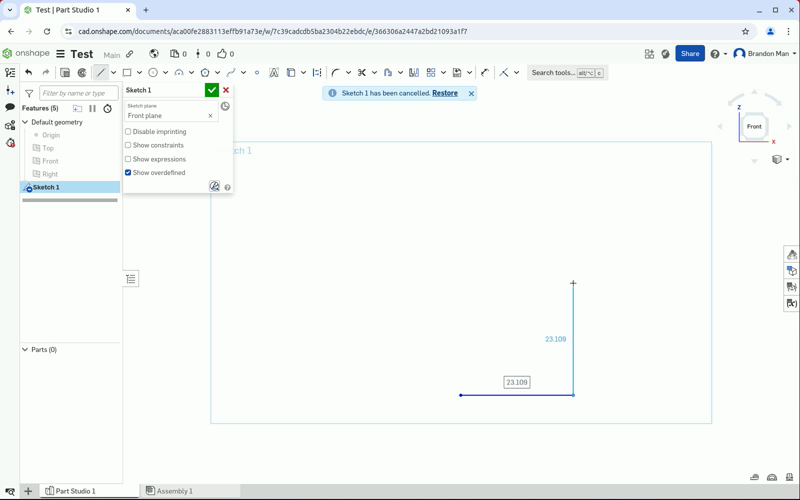
mouse_move(460, 282)
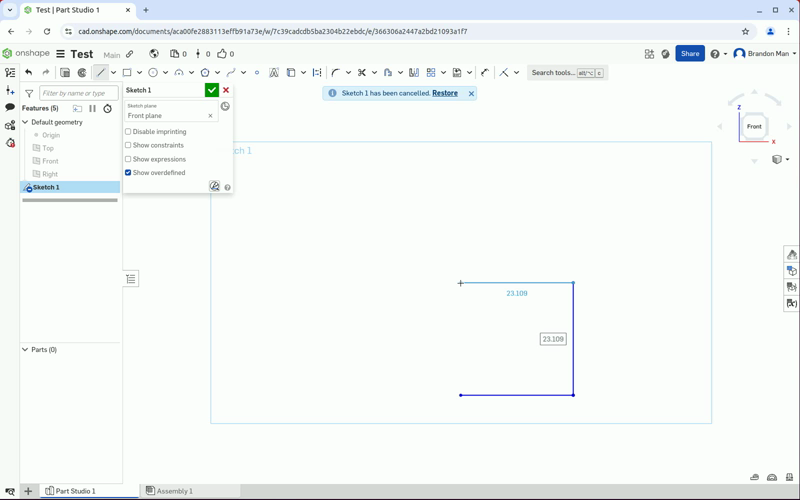
click(460, 282)
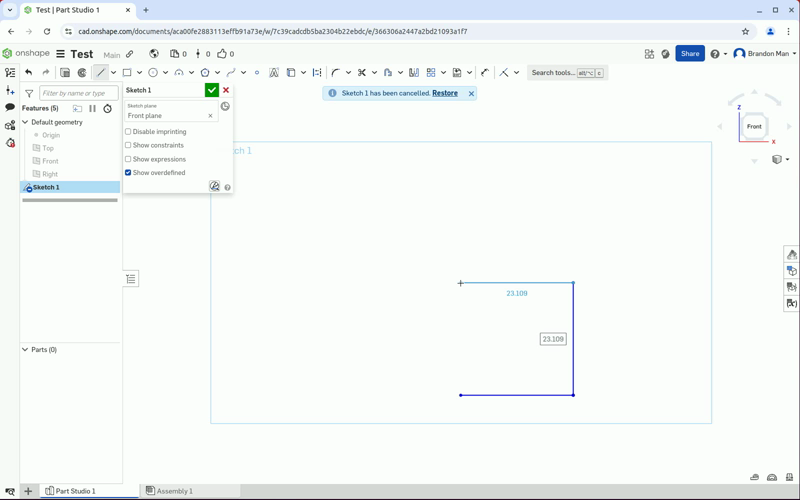
key_up(shift)
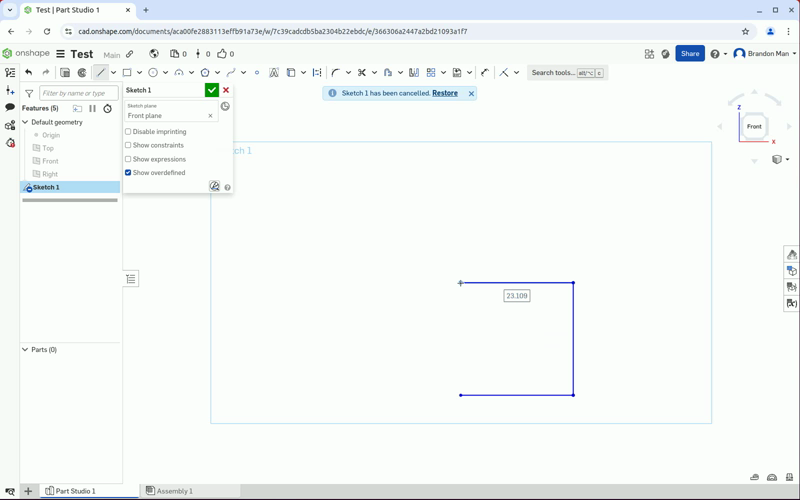
key_down(shift)
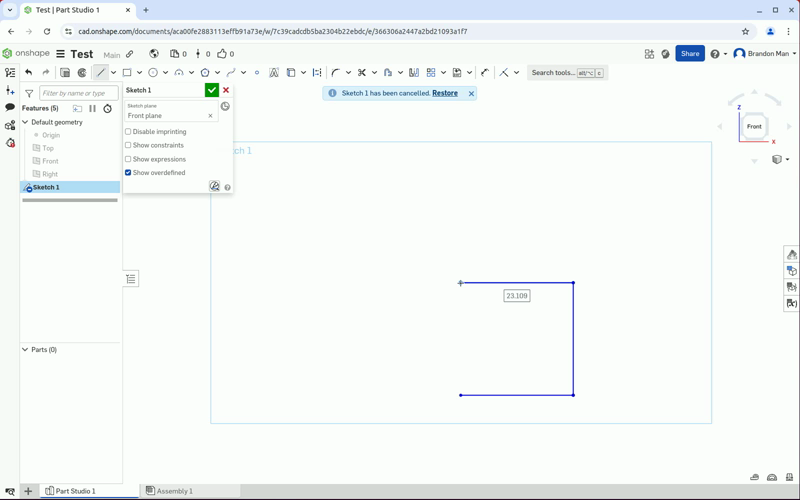
mouse_move(460, 395)
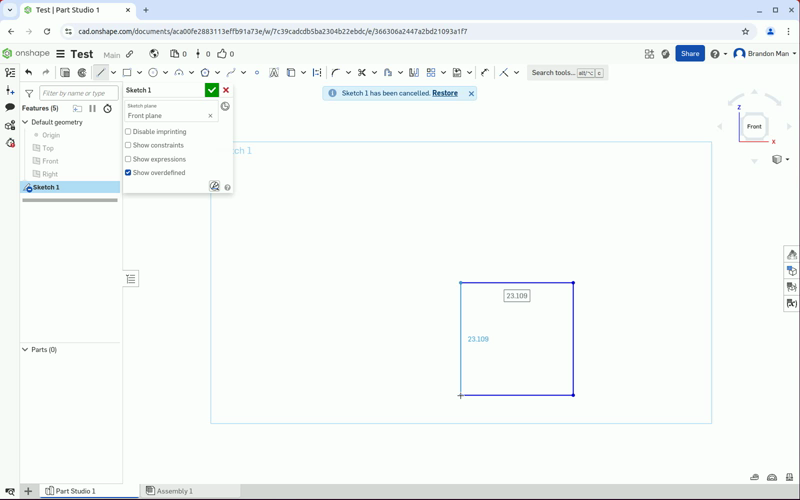
key_up(shift)
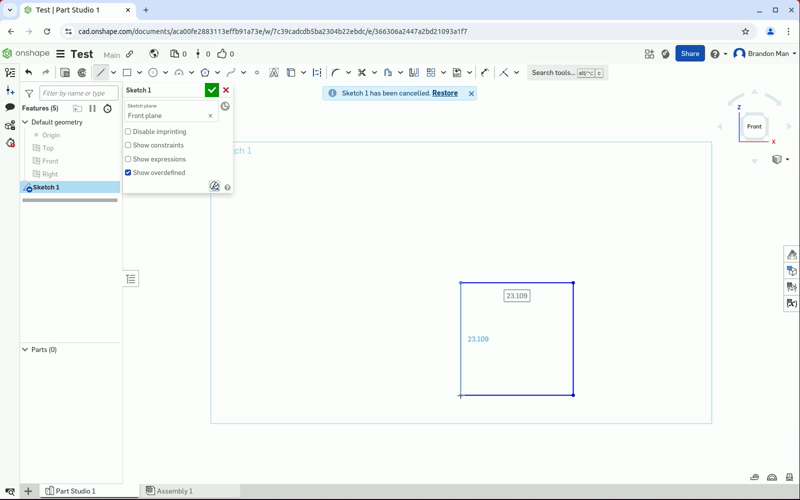
click(460, 395)
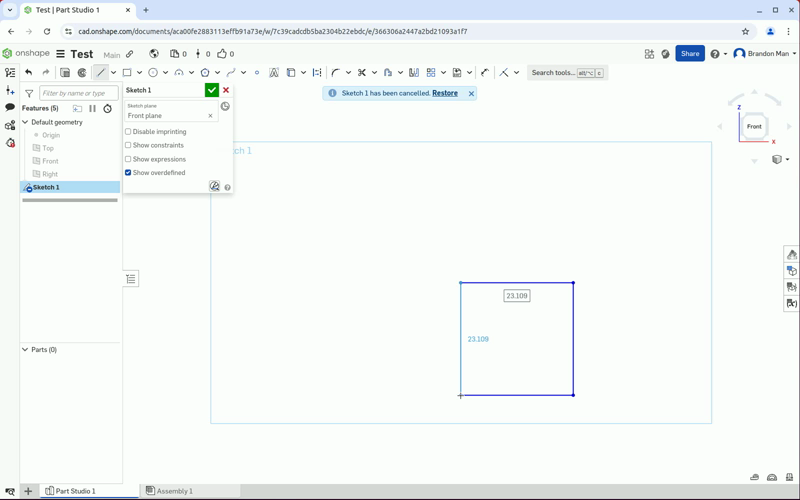
key(esc)
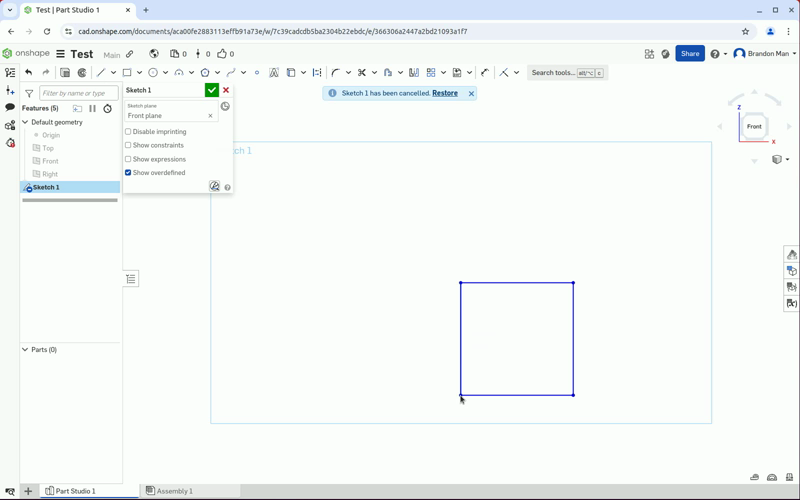
mouse_move(501, 354)
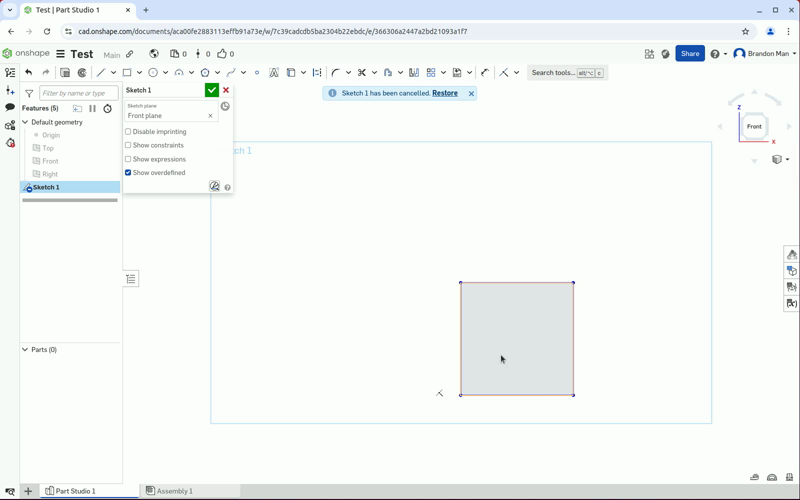
click(501, 354)
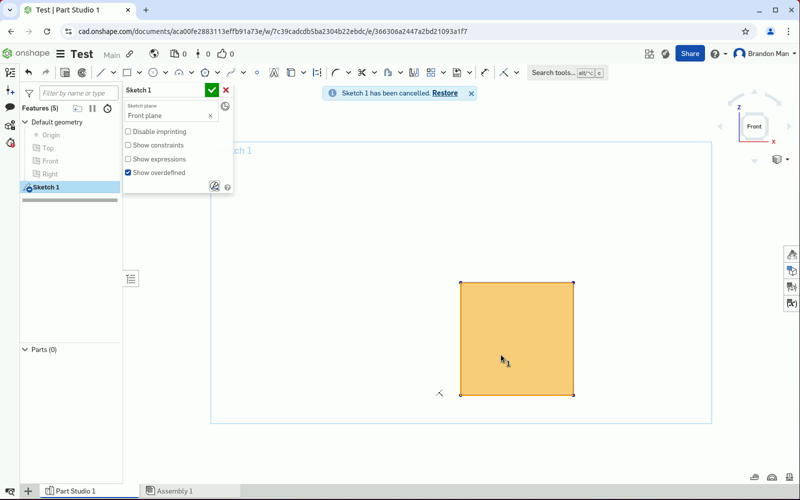
mouse_move(73, 352)
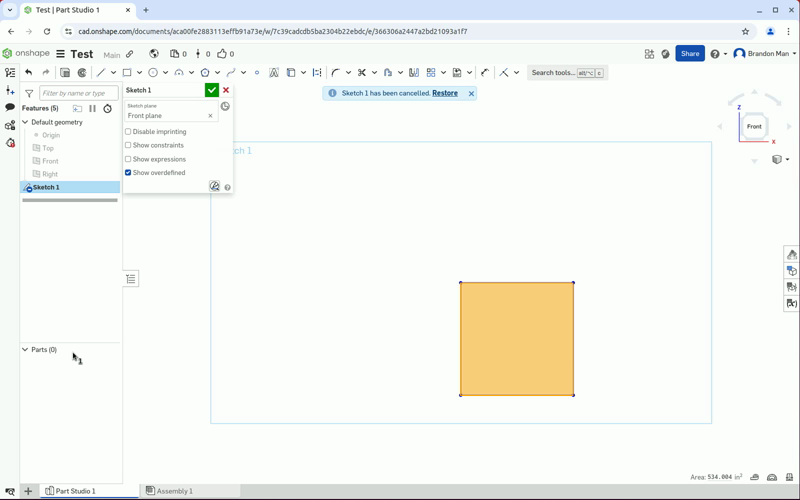
key(shift+y)
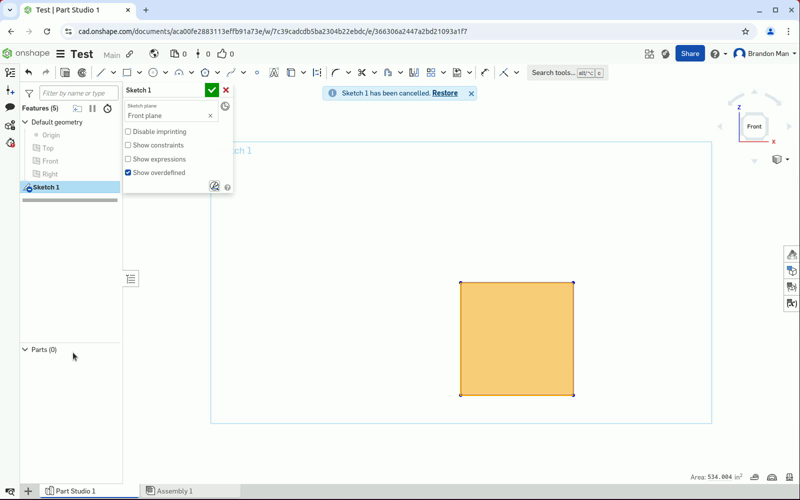
key(shift+e)
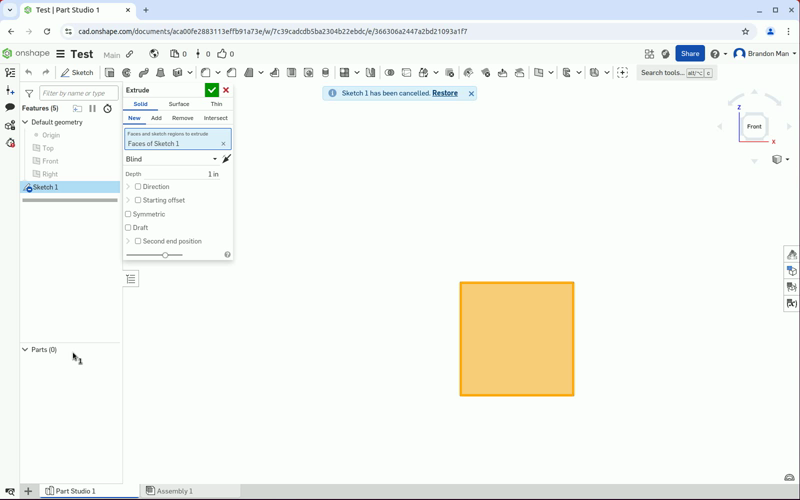
mouse_move(143, 106)
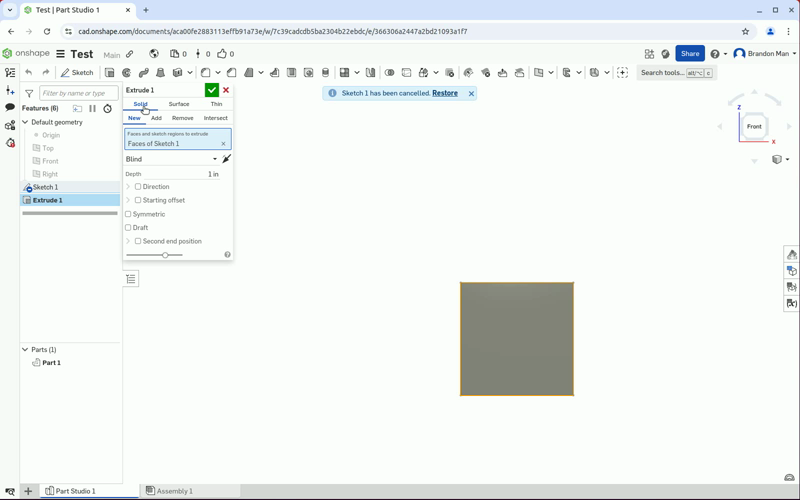
click(143, 106)
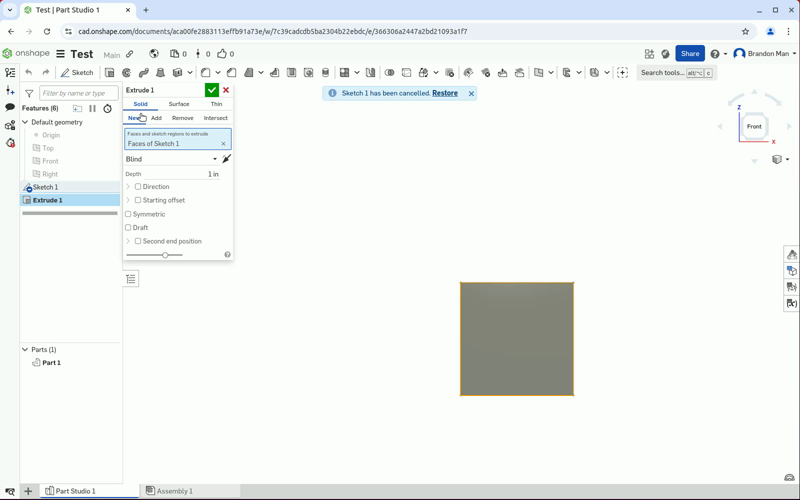
mouse_move(137, 120)
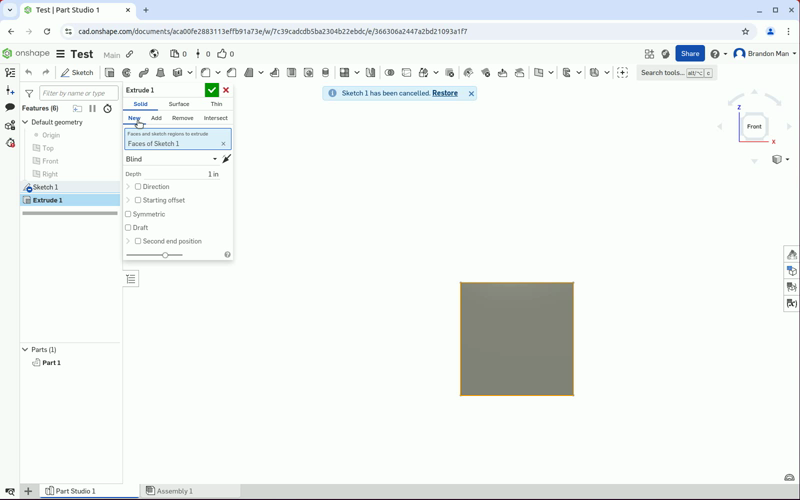
click(137, 120)
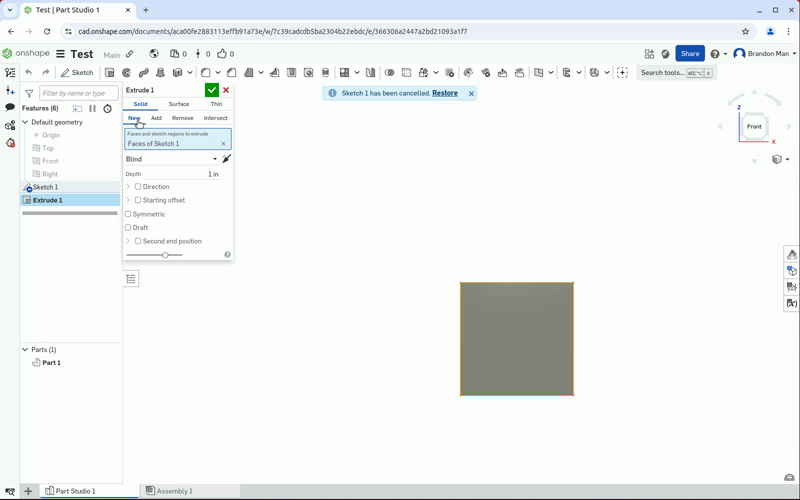
key(tab, 4)
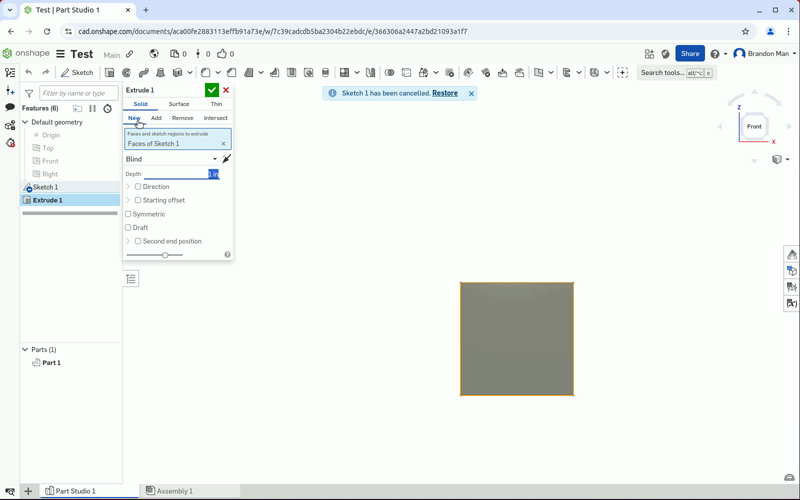
text(23.108)
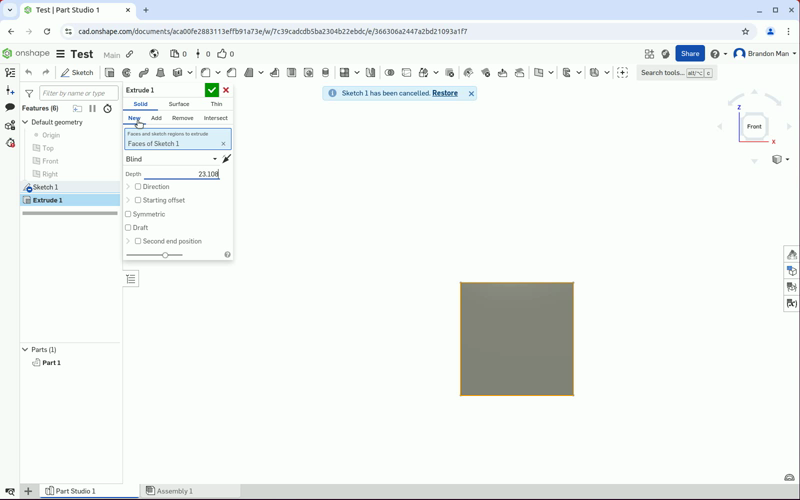
key(enter)
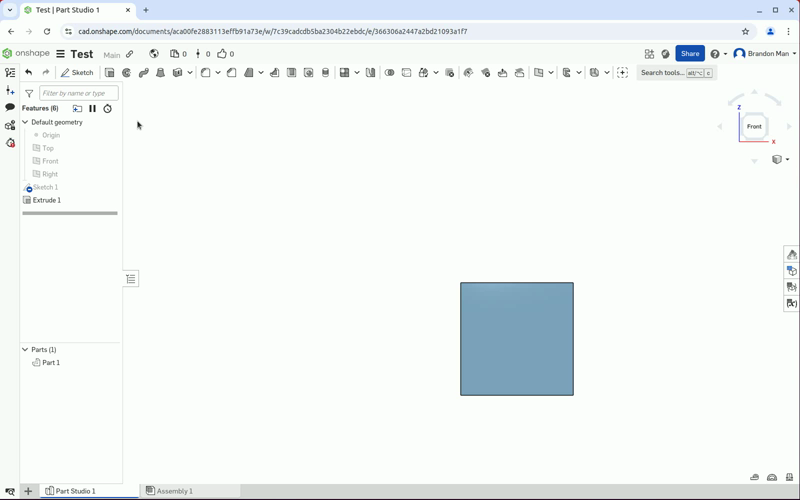
key(shift+h)
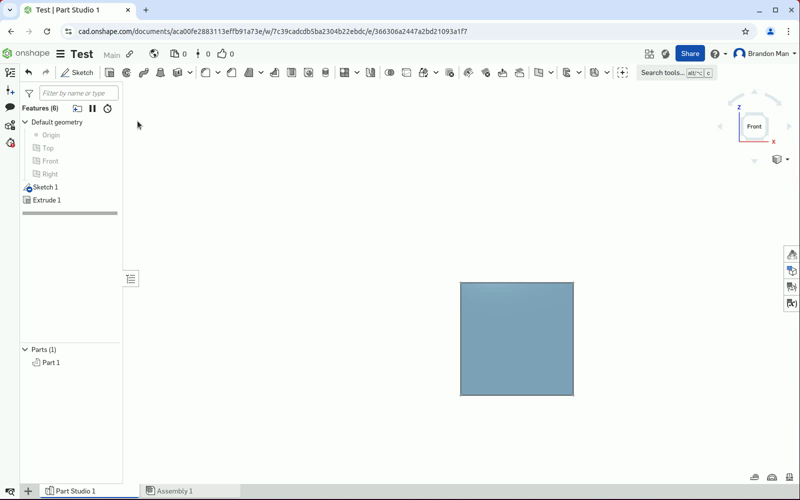
key(shift+h)
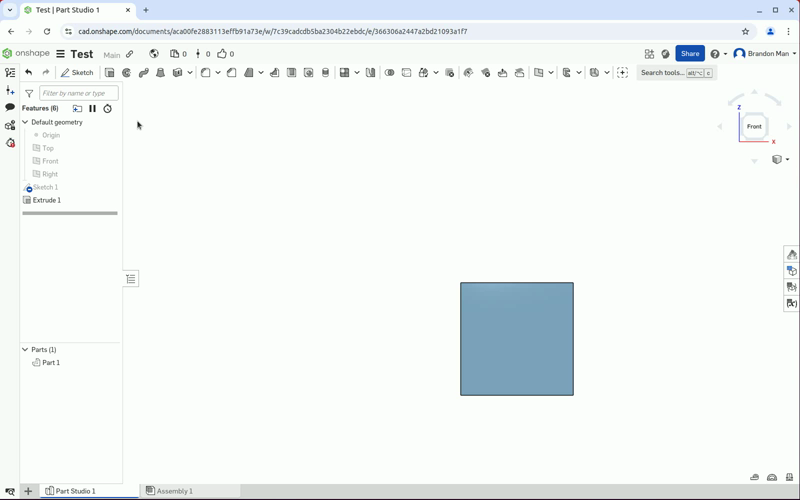
mouse_move(73, 189)
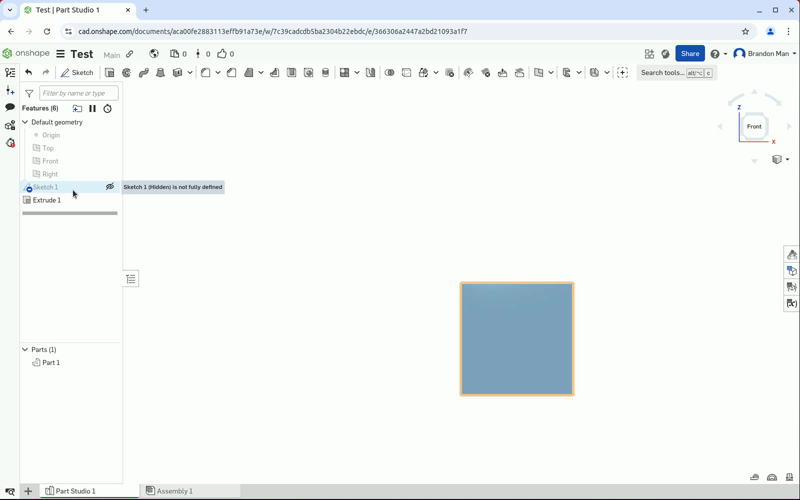
click(73, 189)
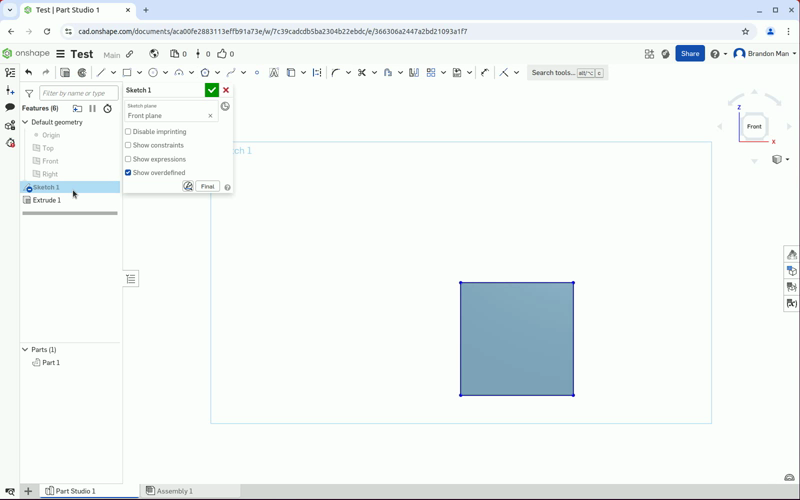
mouse_move(229, 92)
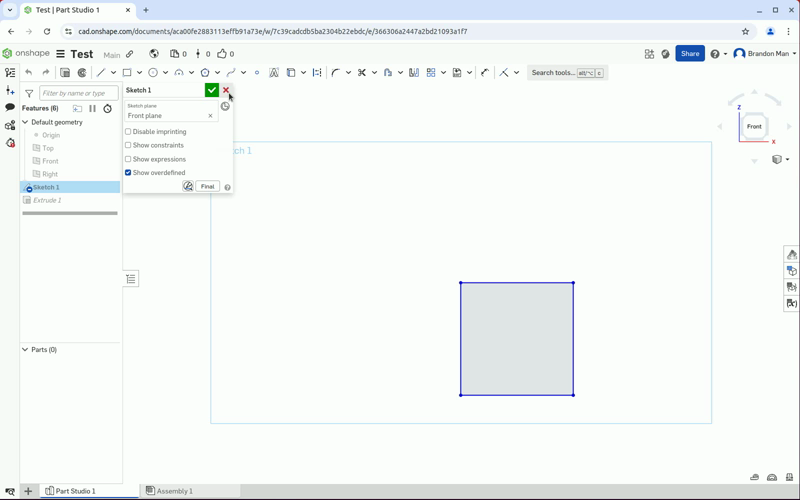
click(229, 92)
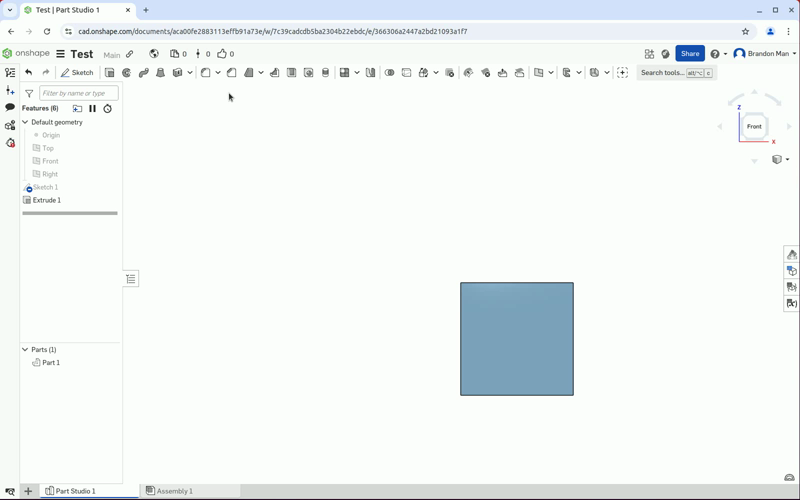
mouse_move(541, 75)
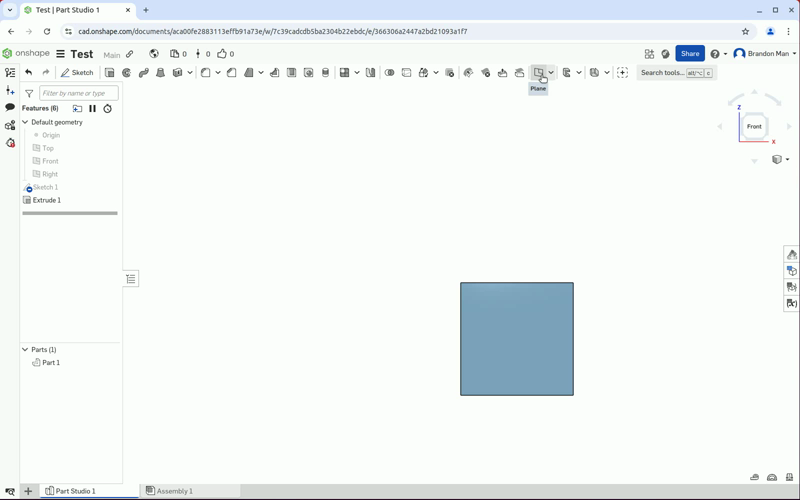
click(541, 75)
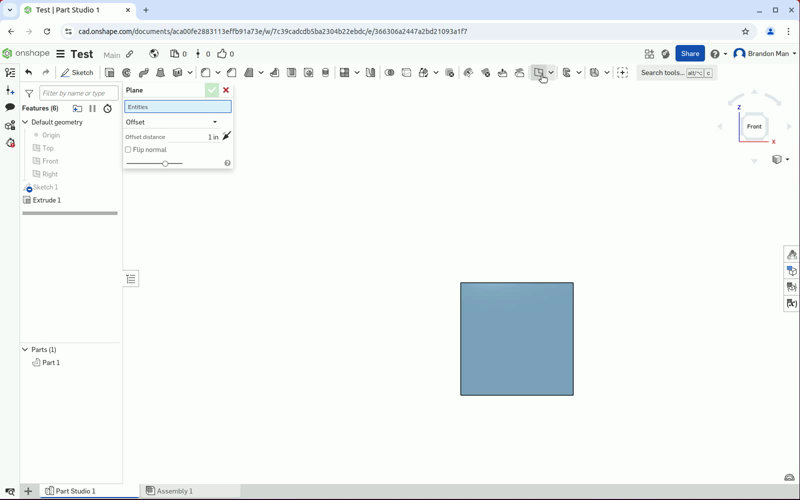
mouse_move(73, 163)
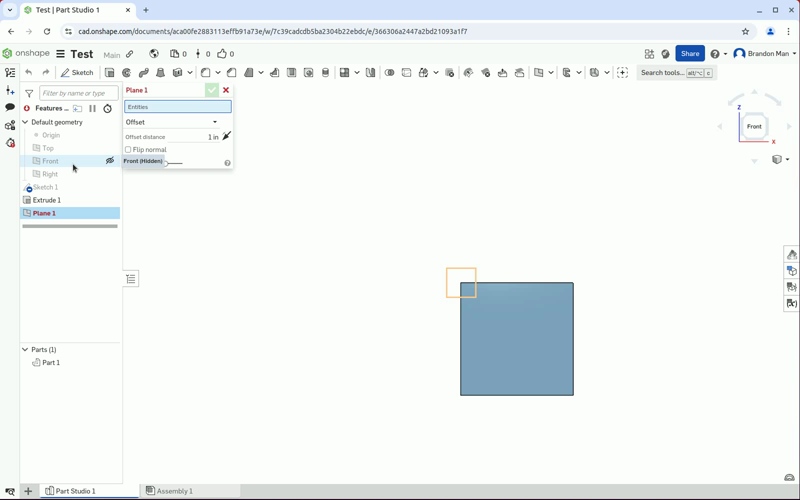
click(73, 163)
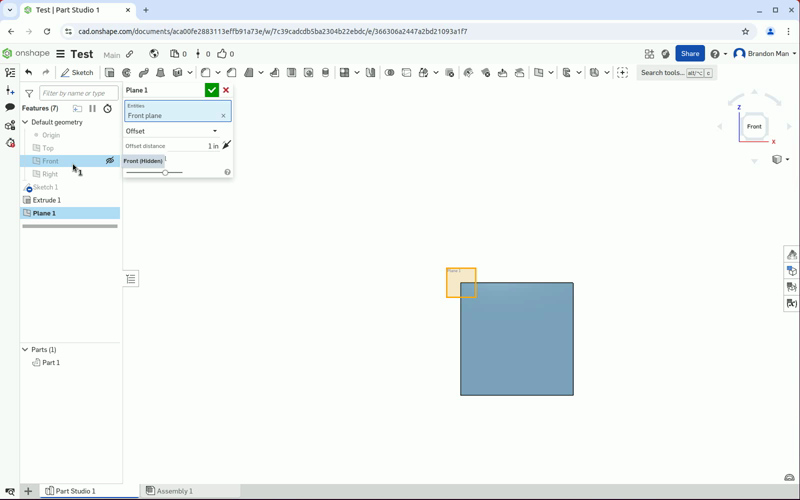
key(tab, 2)
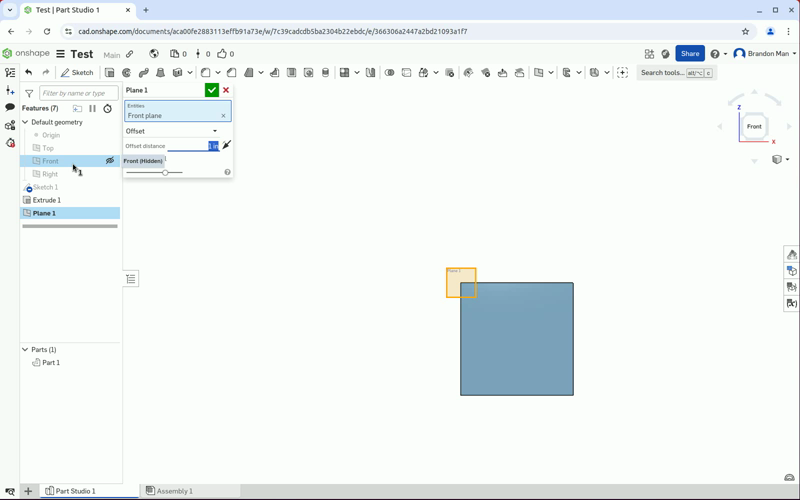
text(23.108)
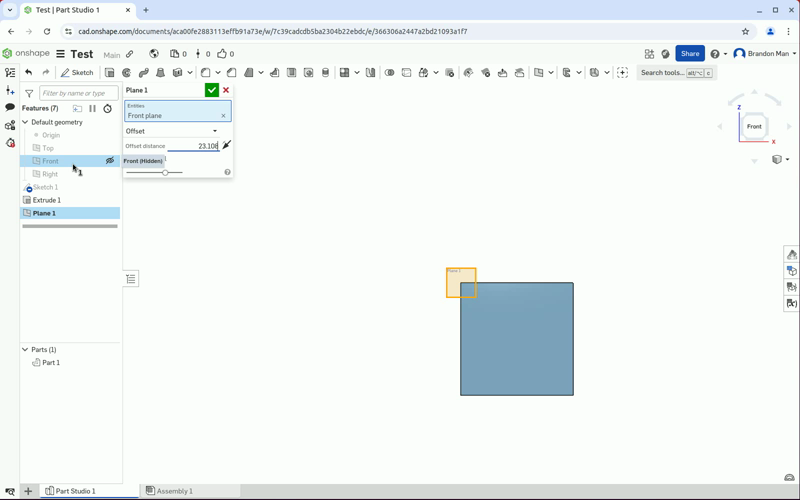
key(enter, 2)
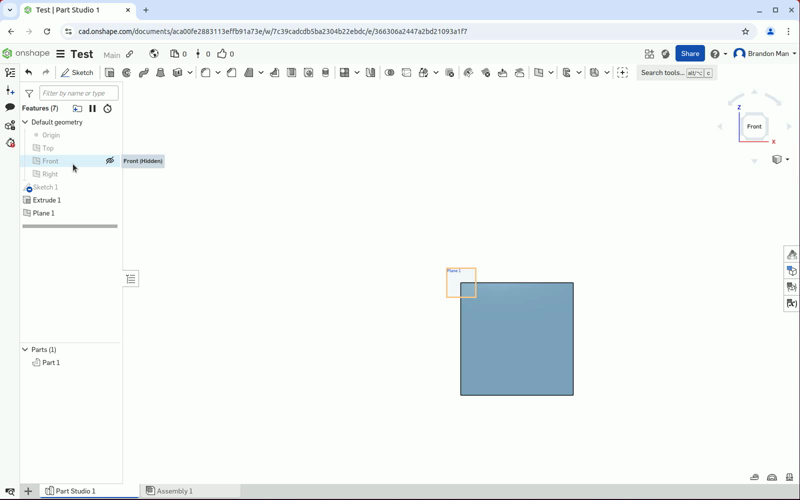
key(shift+s)
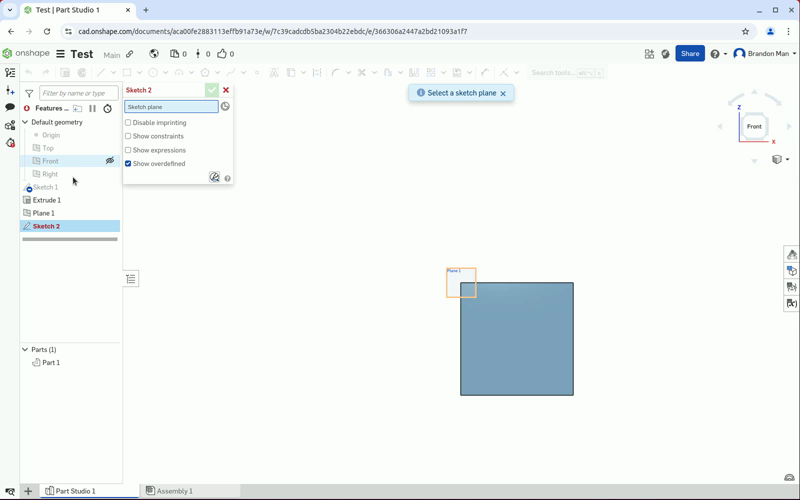
mouse_move(73, 215)
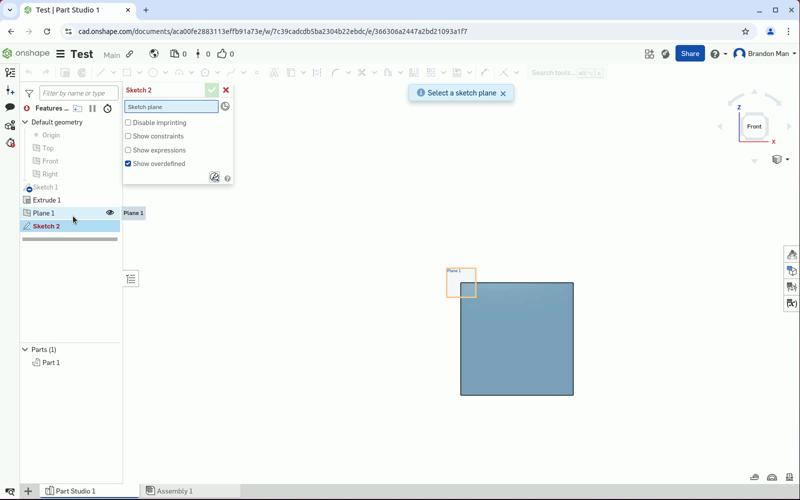
click(73, 215)
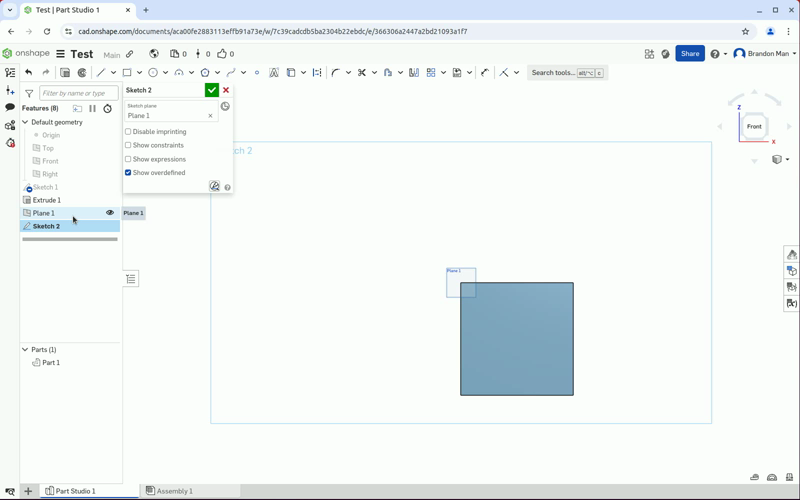
mouse_move(73, 352)
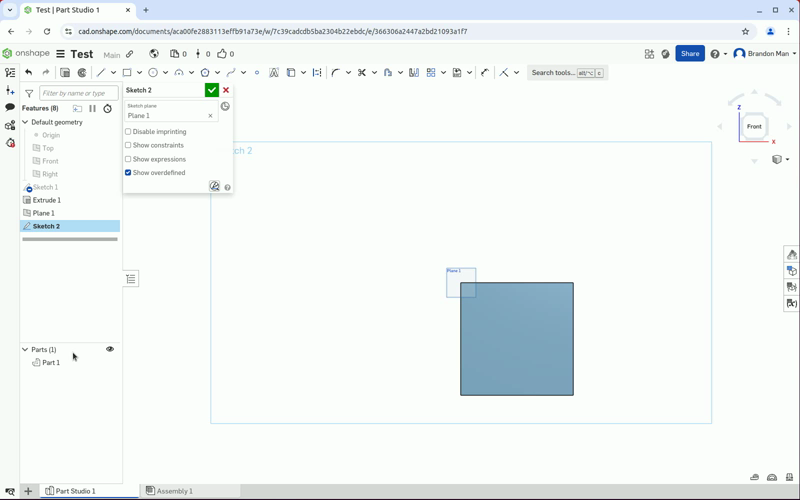
key(y)
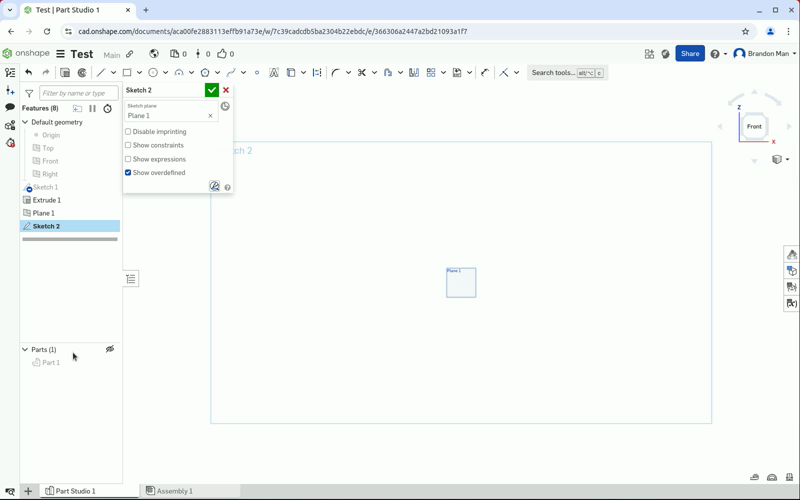
key(l)
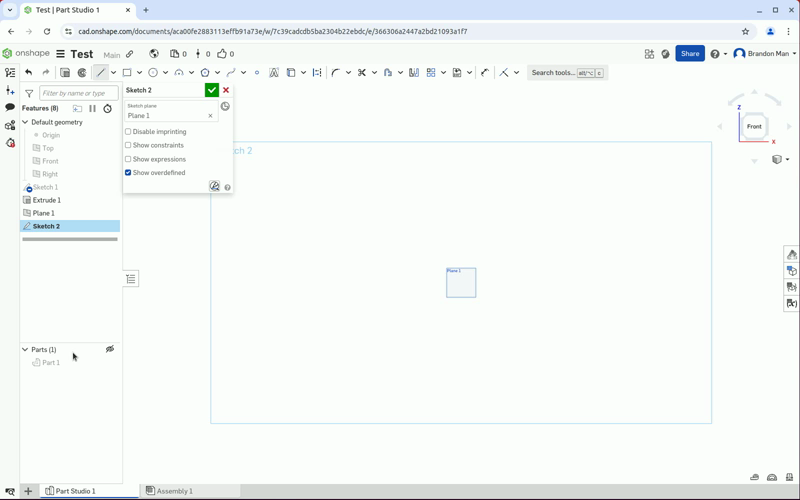
key_down(shift)
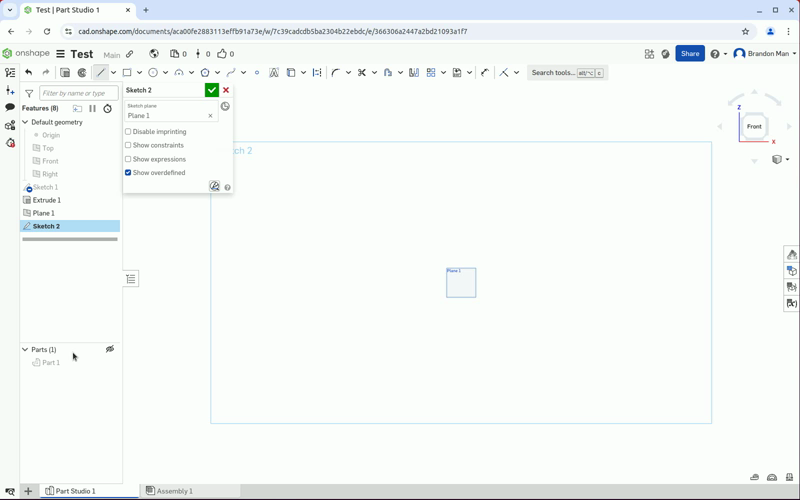
mouse_move(483, 373)
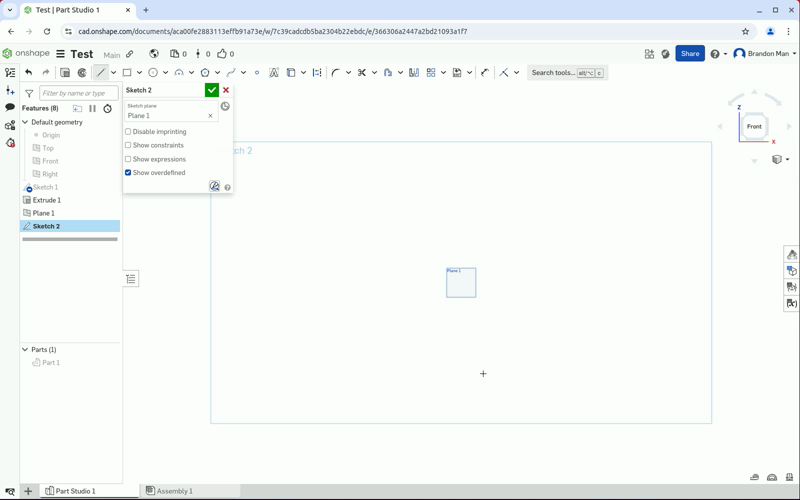
click(483, 373)
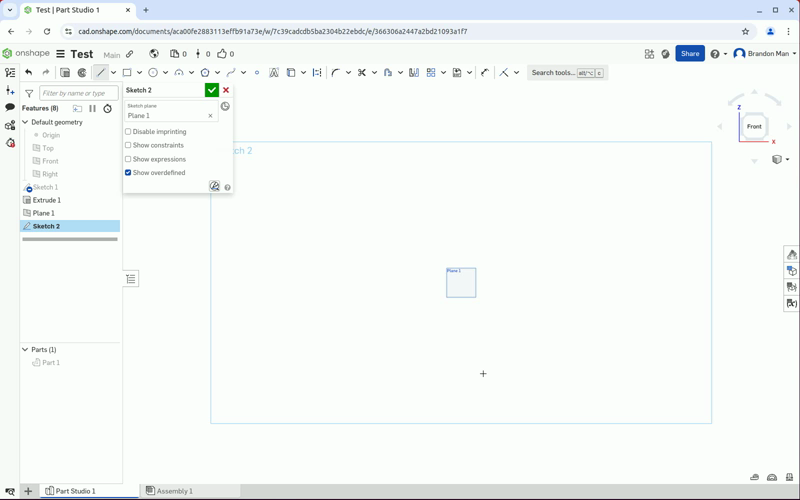
key_up(shift)
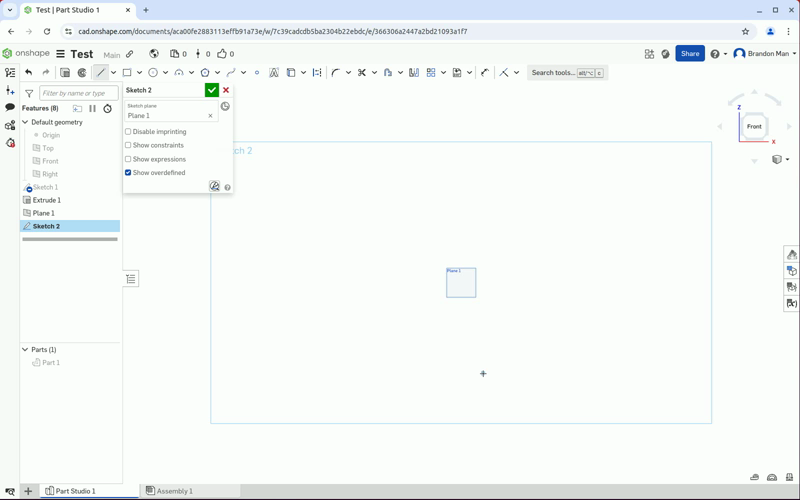
key_down(shift)
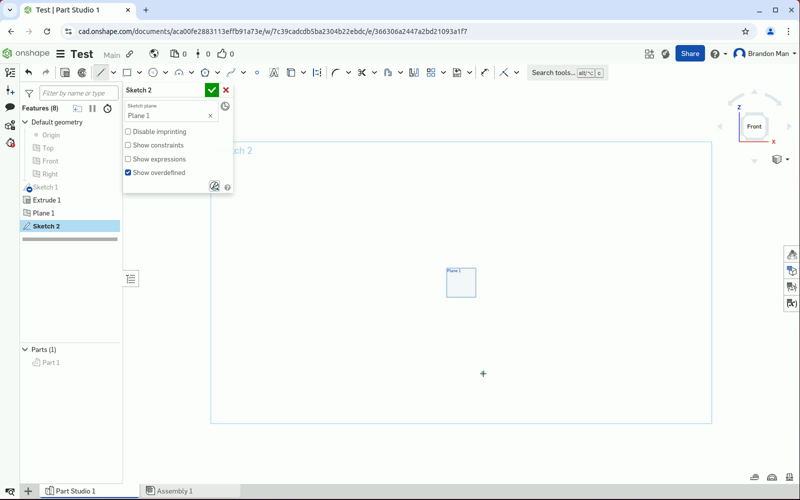
mouse_move(573, 373)
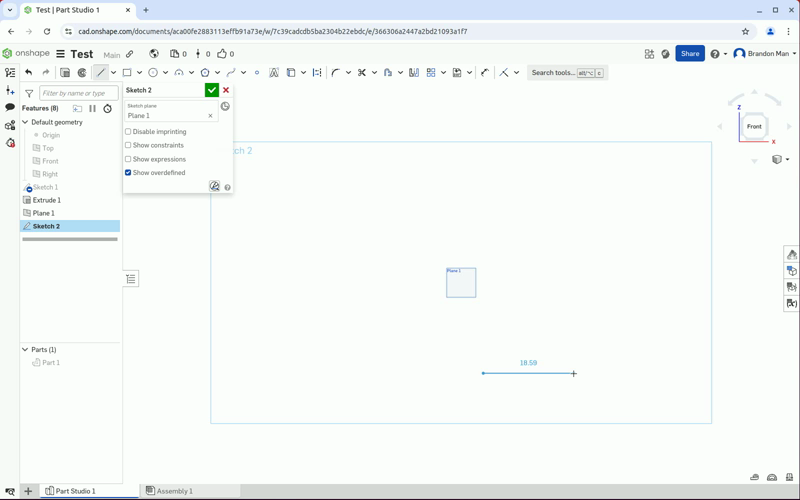
click(573, 373)
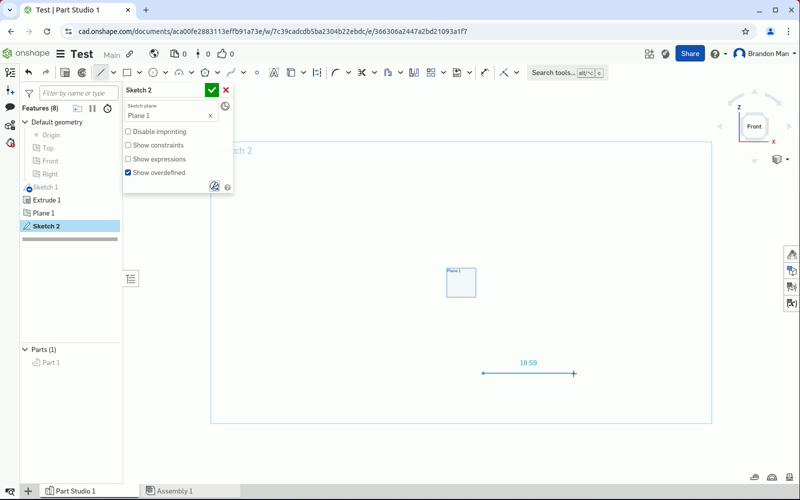
key_up(shift)
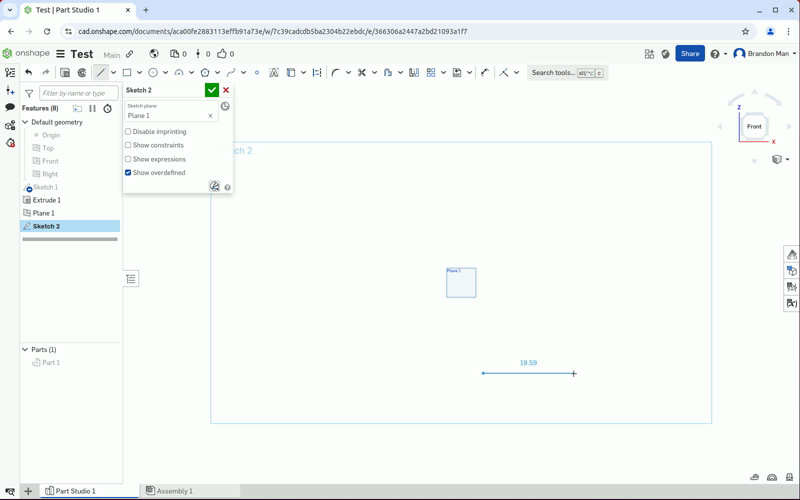
key_down(shift)
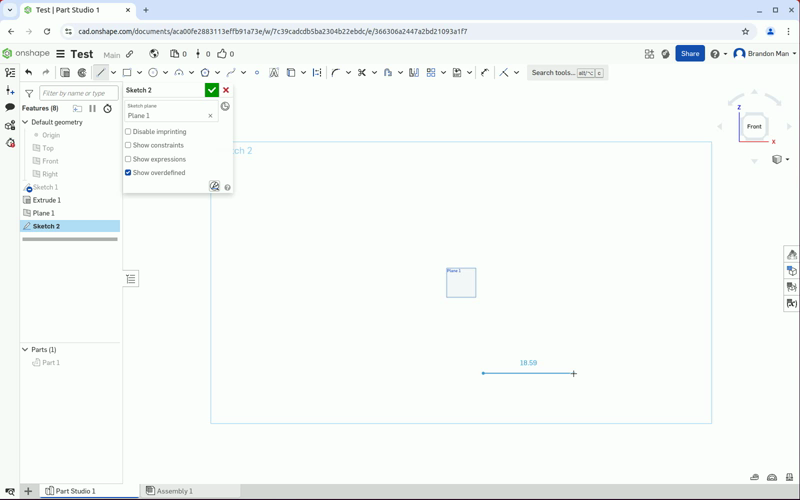
mouse_move(573, 282)
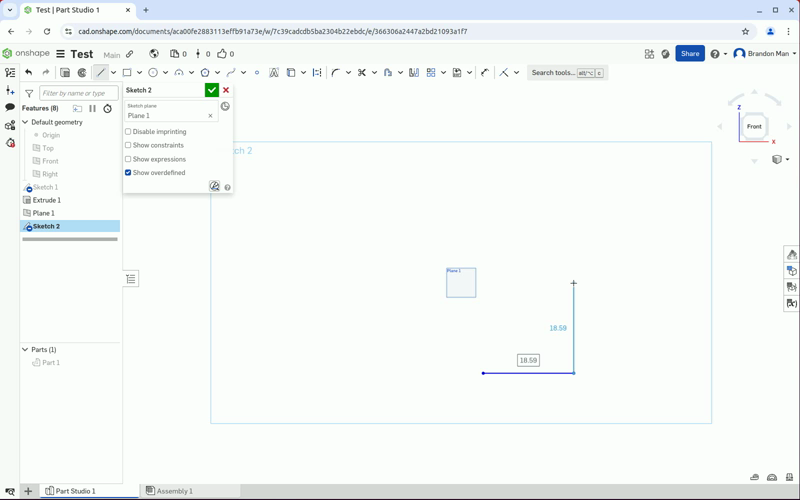
click(573, 282)
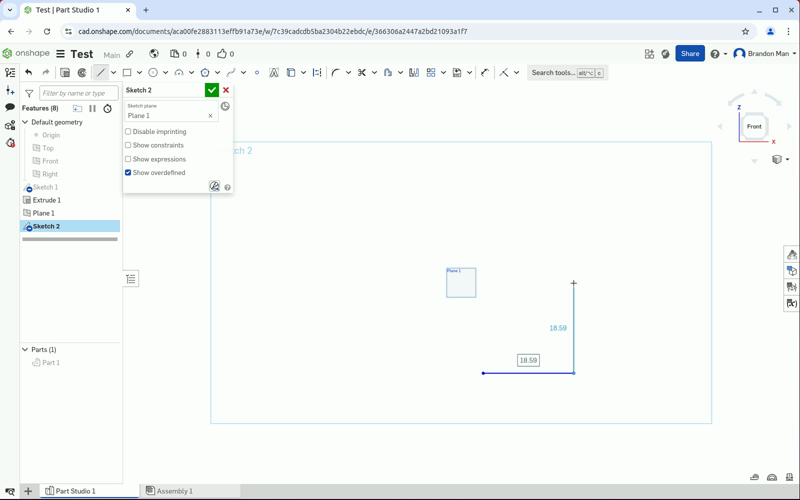
key_up(shift)
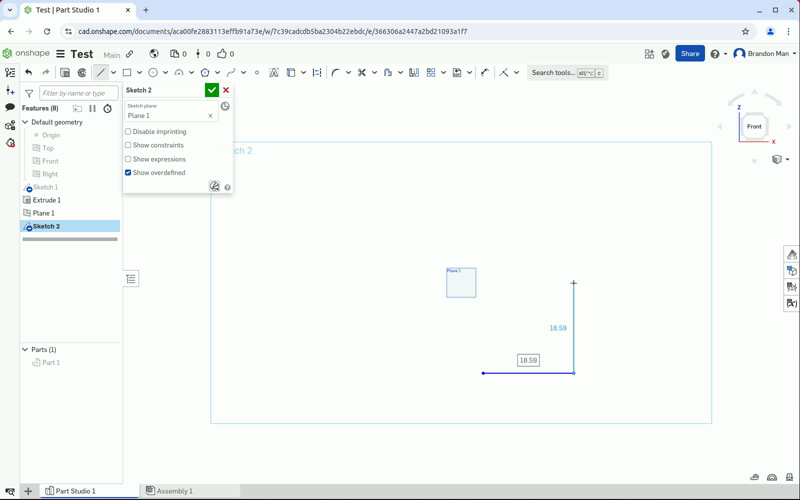
key_down(shift)
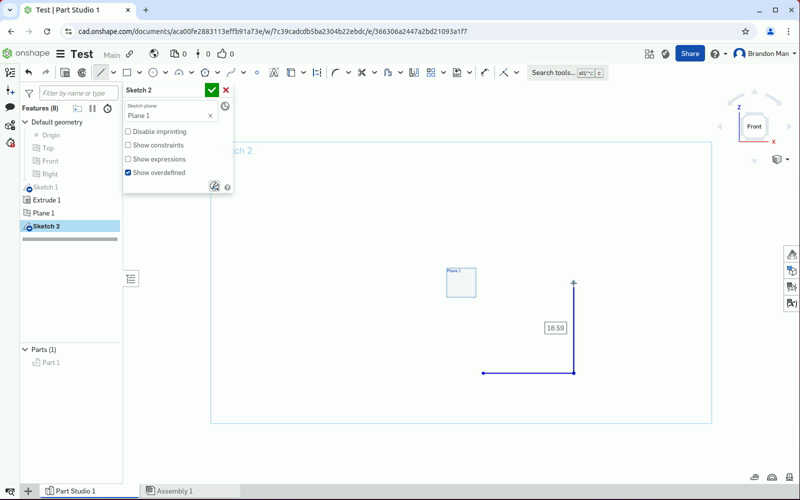
mouse_move(483, 282)
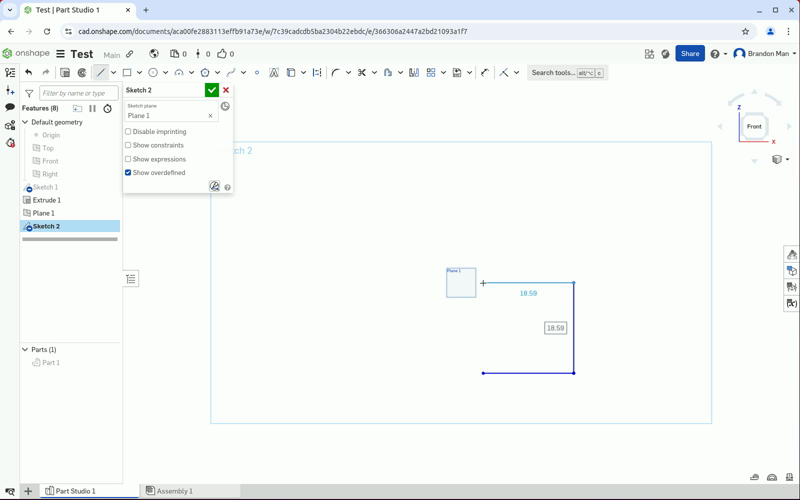
click(483, 282)
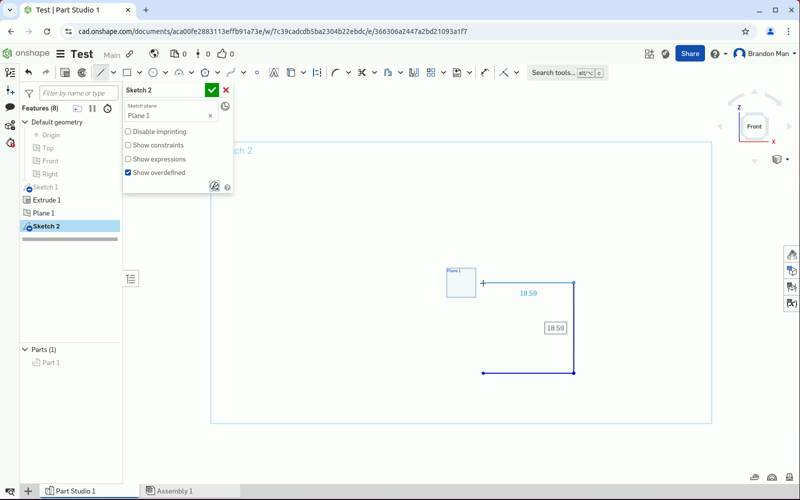
key_up(shift)
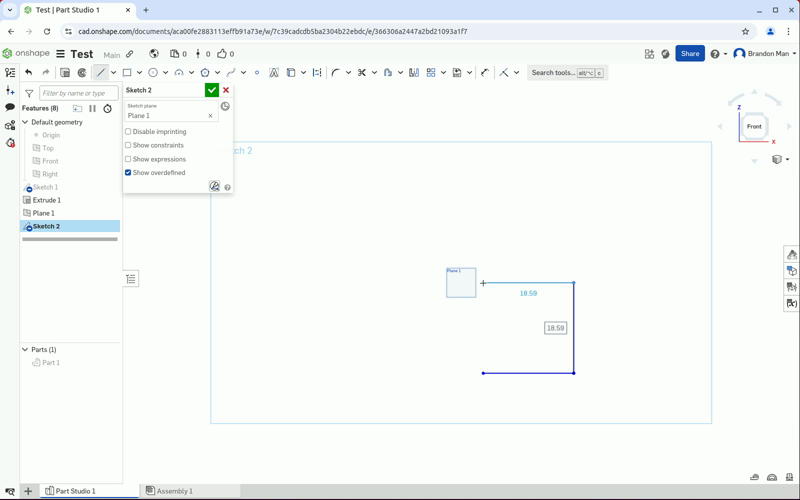
key_down(shift)
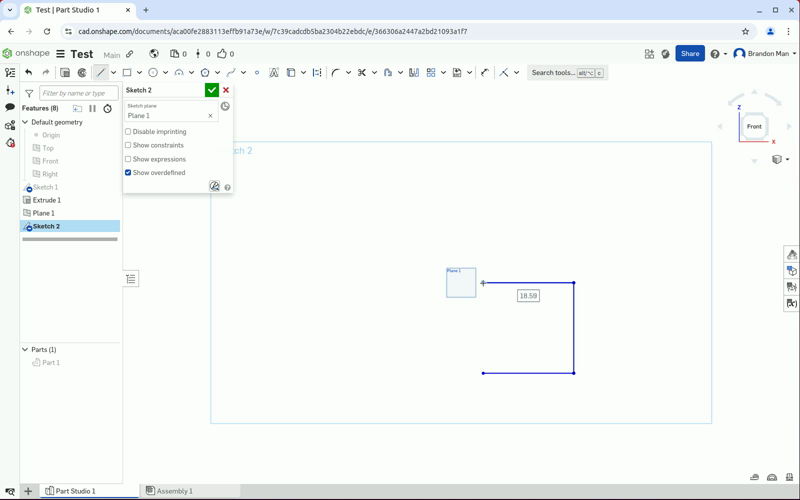
mouse_move(483, 373)
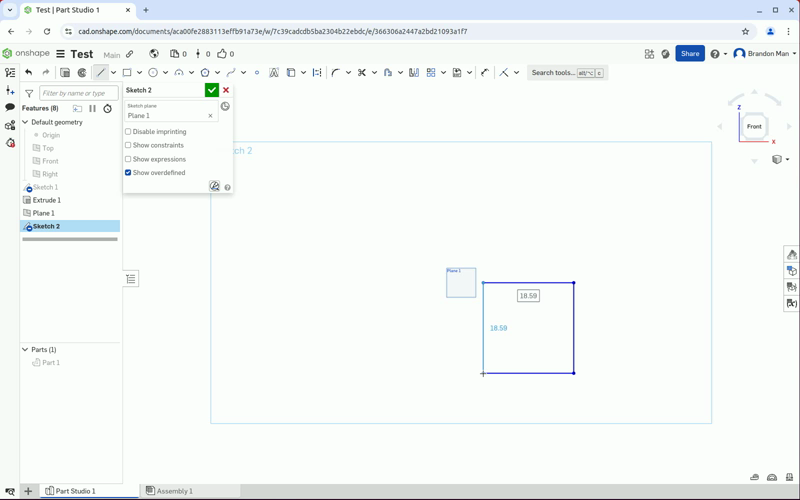
key_up(shift)
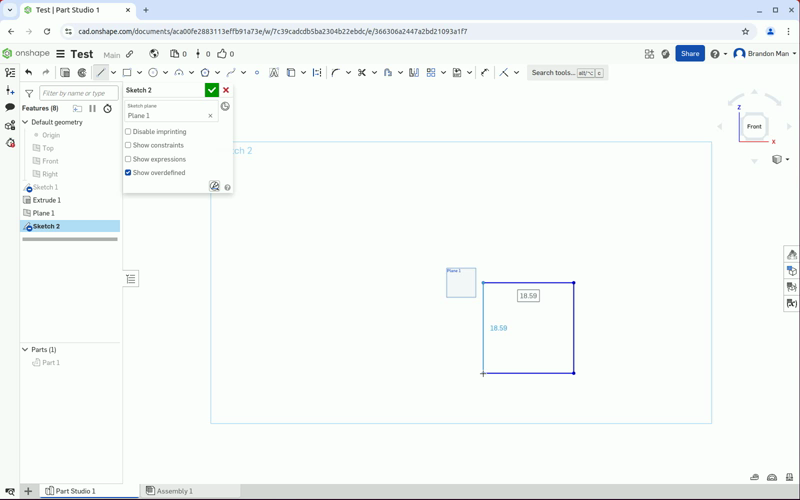
click(483, 373)
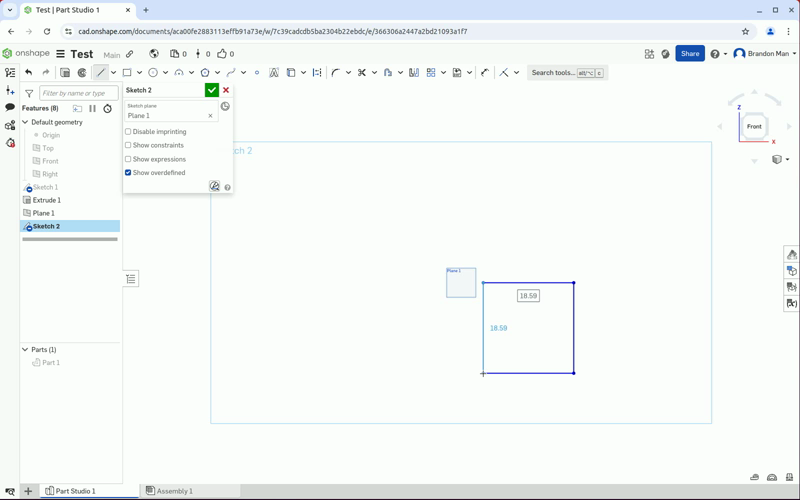
key(esc)
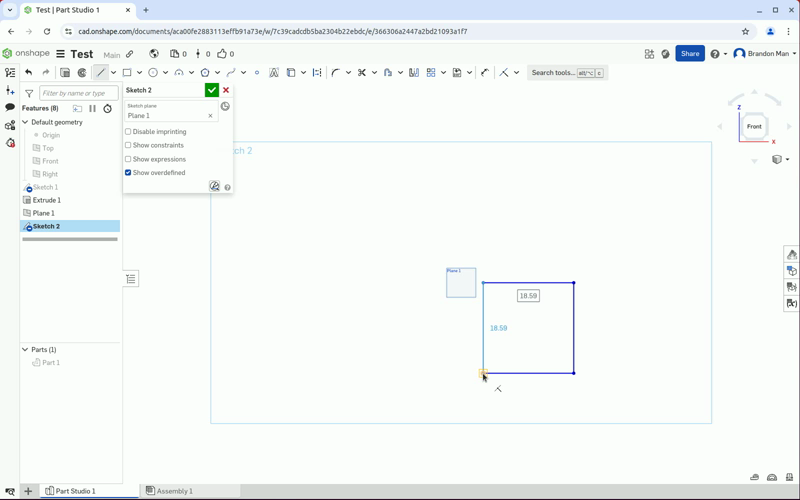
mouse_move(524, 301)
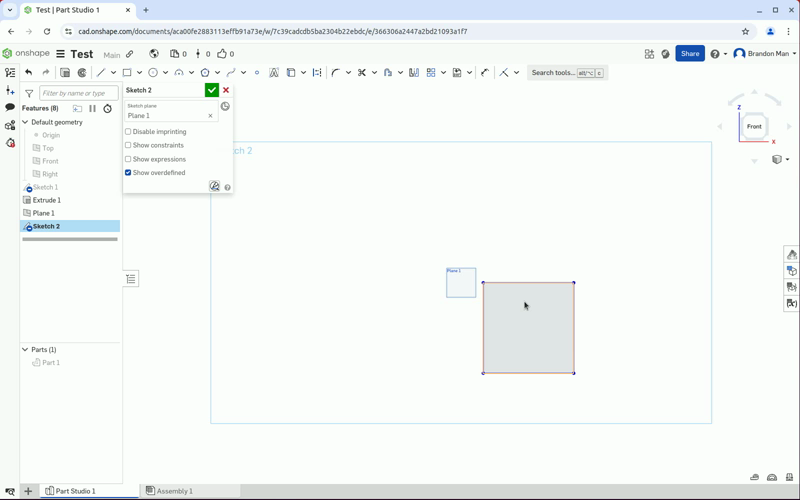
click(524, 301)
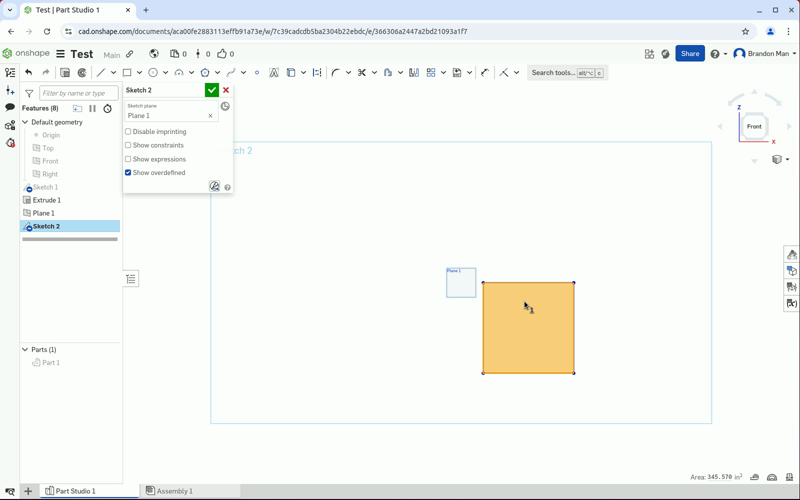
mouse_move(73, 352)
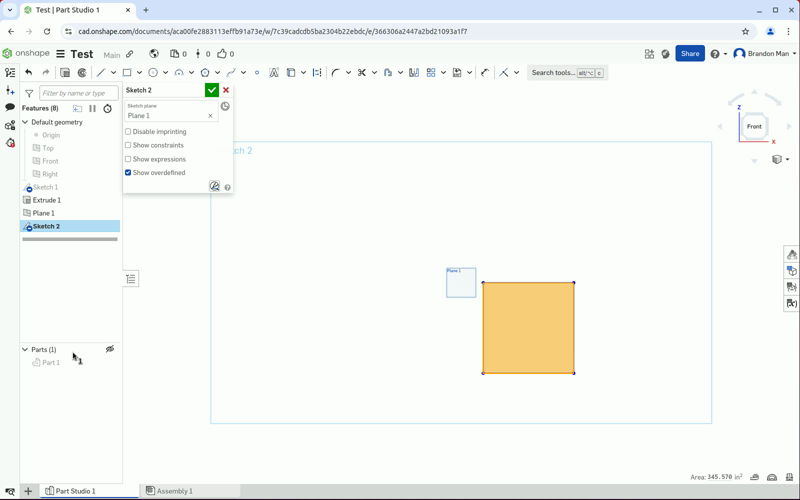
key(shift+y)
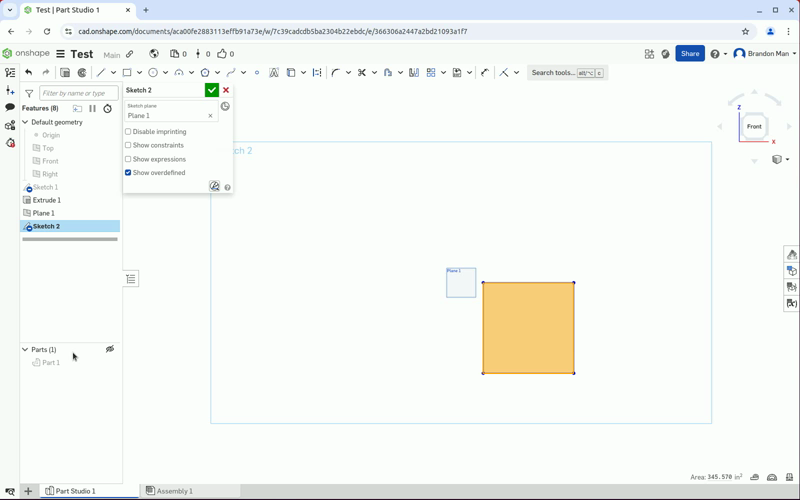
key(shift+e)
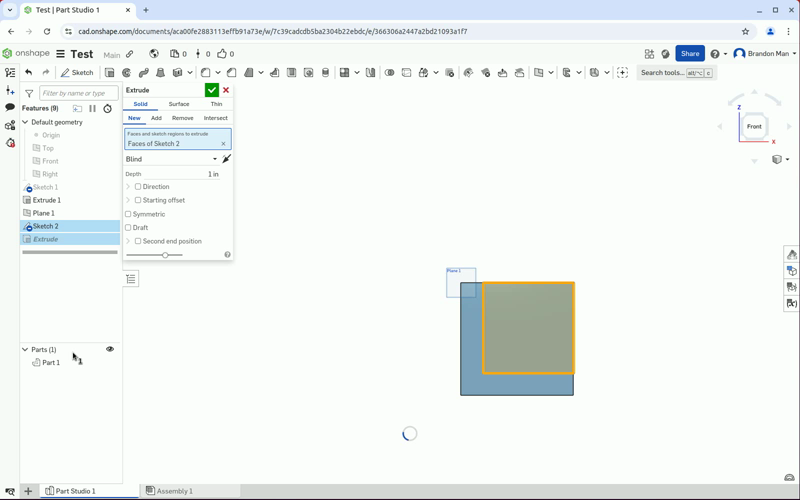
mouse_move(143, 106)
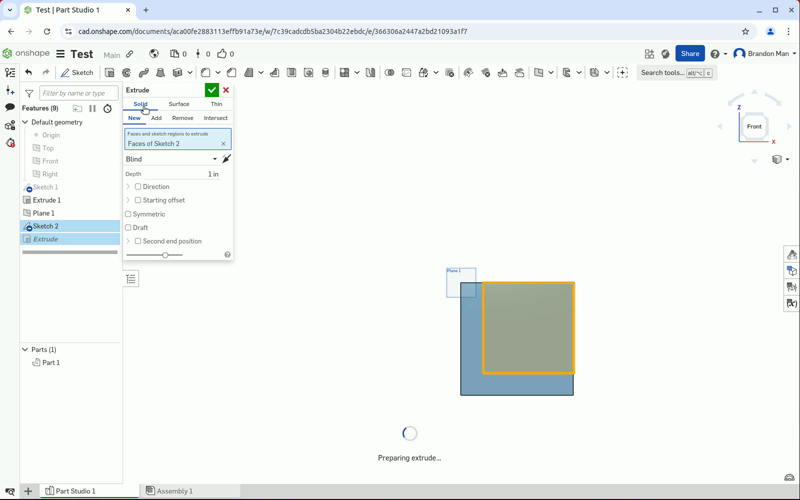
click(143, 106)
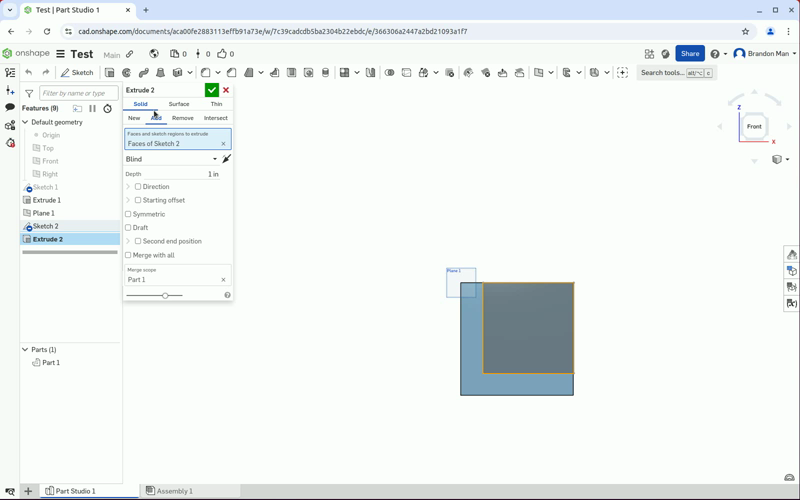
mouse_move(186, 120)
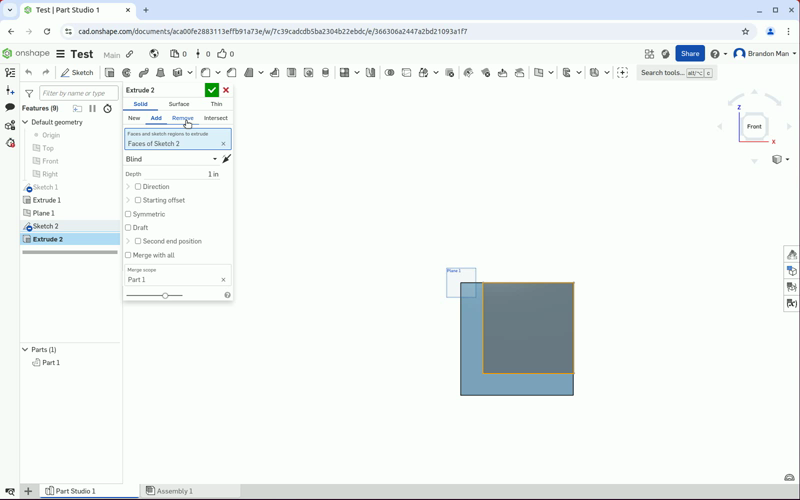
click(186, 120)
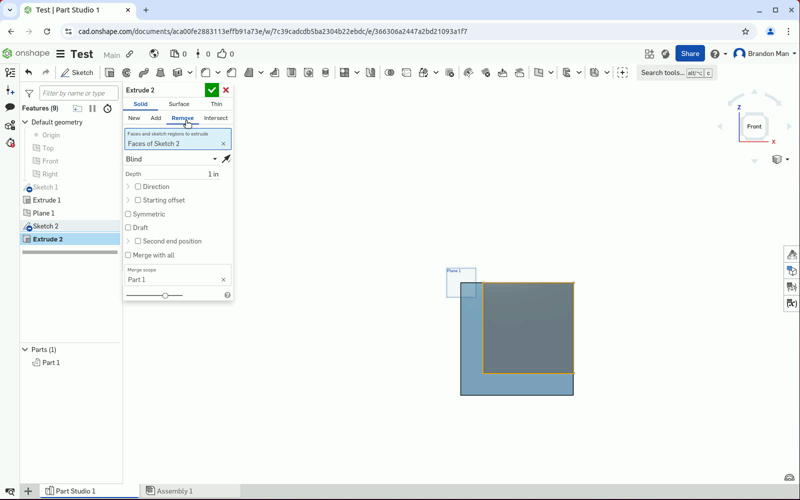
key(tab, 4)
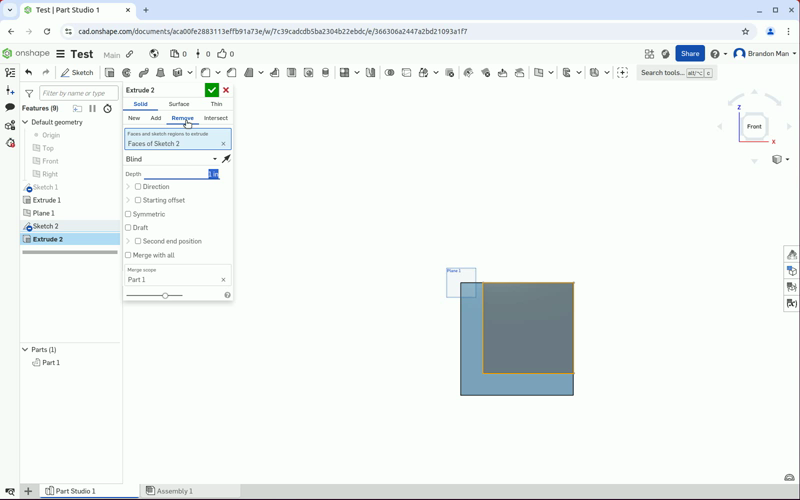
text(18.535)
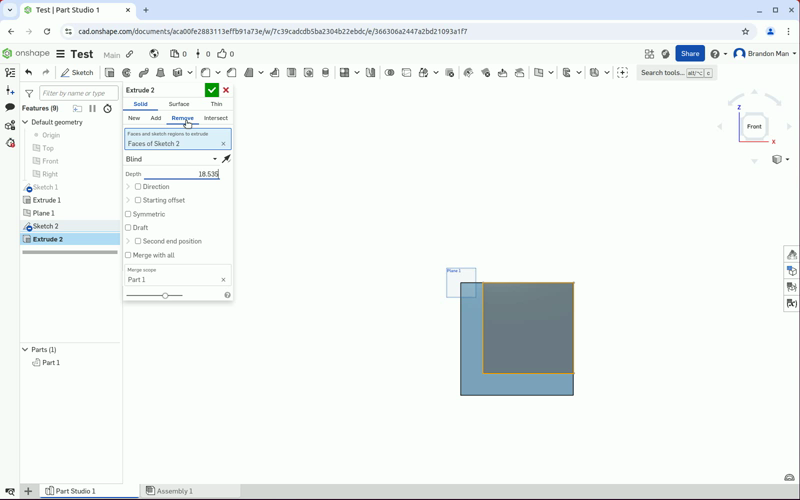
key(tab, 6)
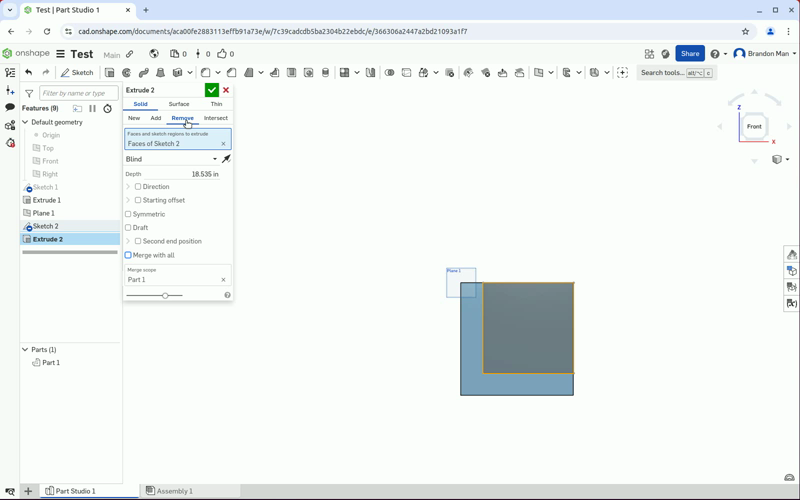
key(space)
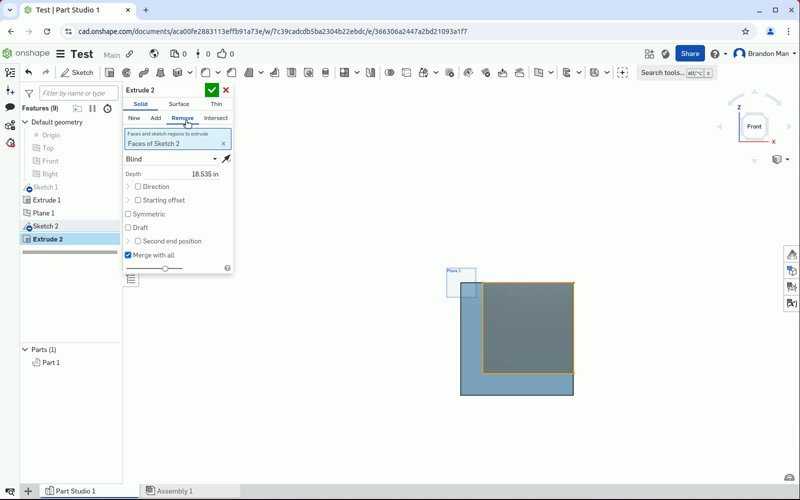
key(enter)
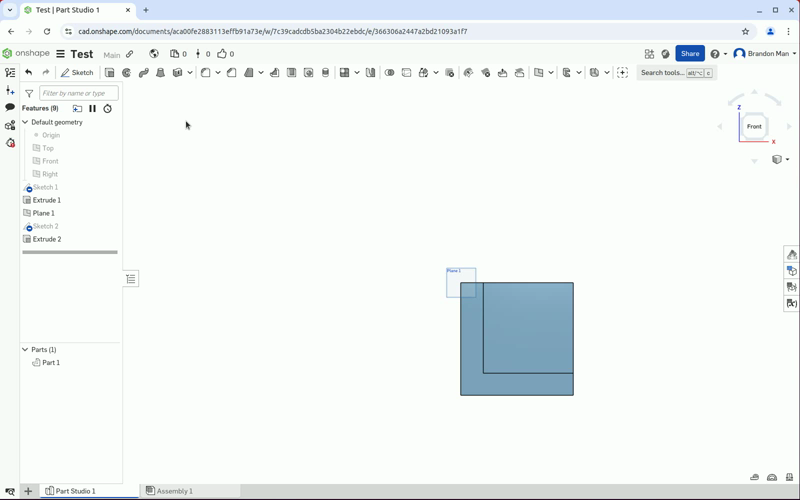
key(shift+h)
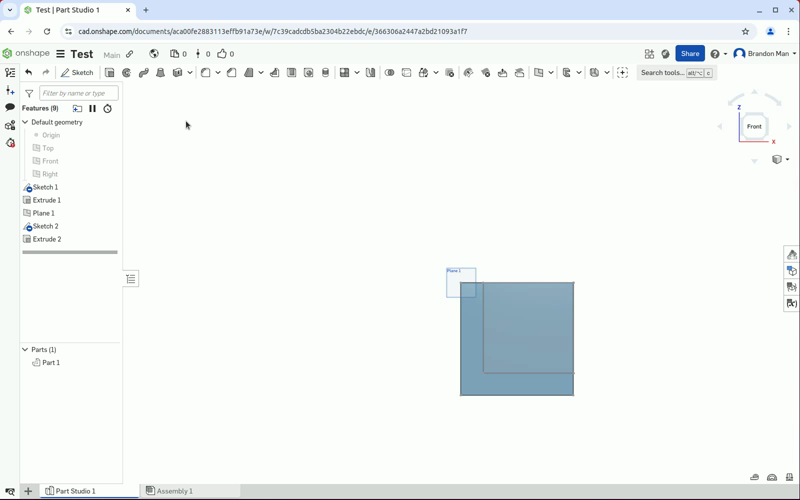
key(shift+h)
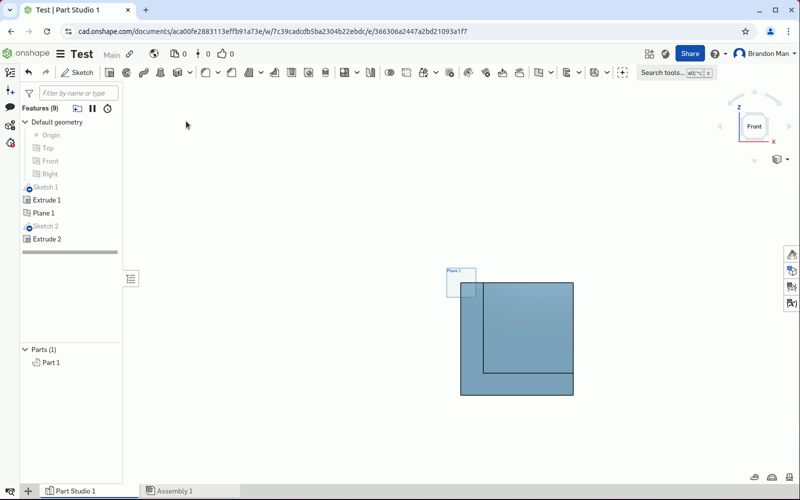
mouse_move(73, 189)
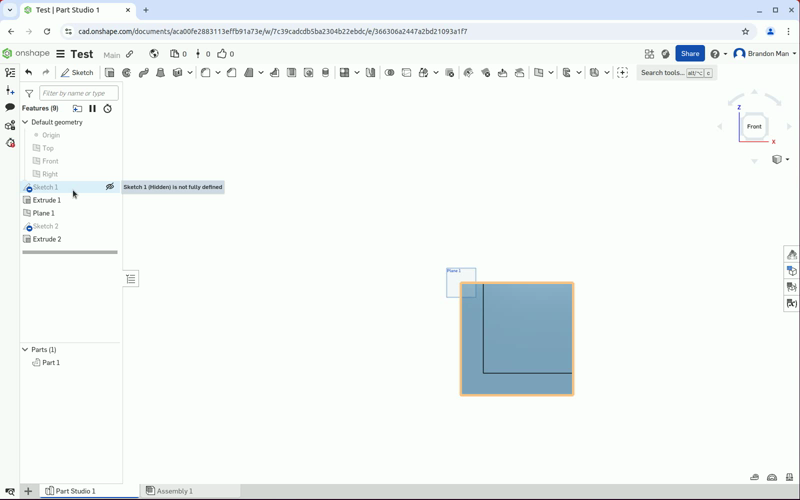
click(73, 189)
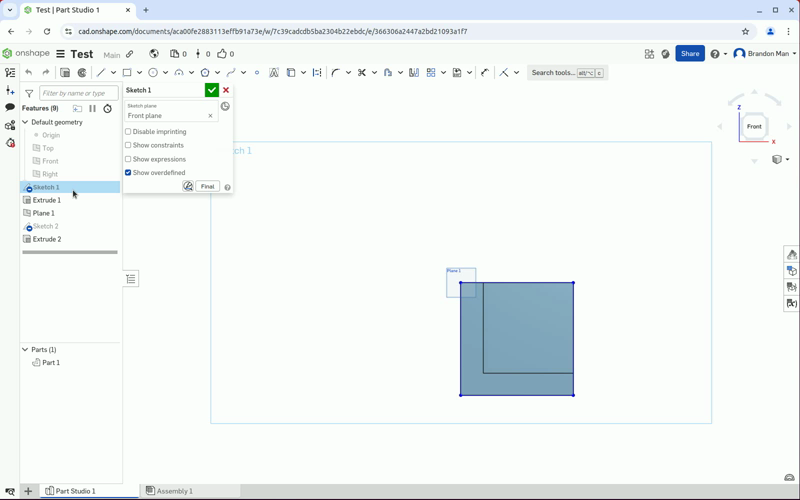
mouse_move(229, 92)
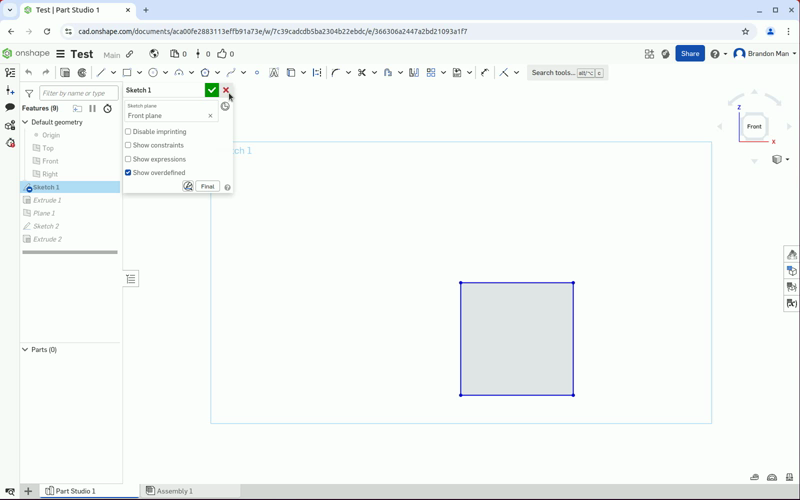
click(229, 92)
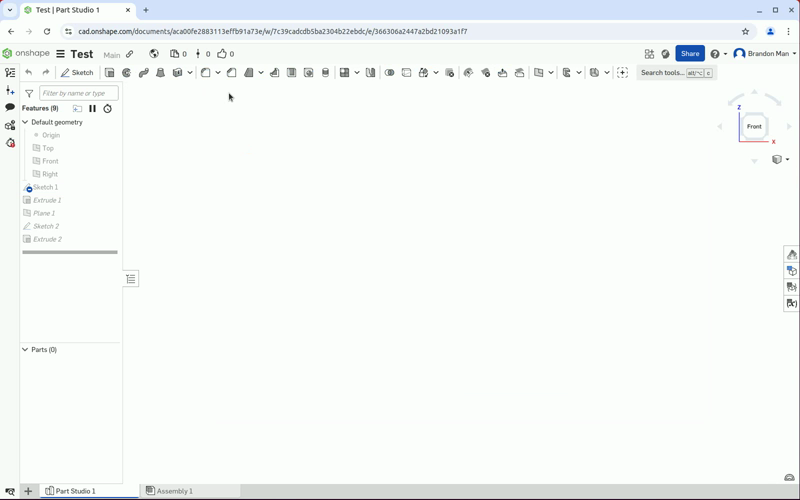
key(shift+s)
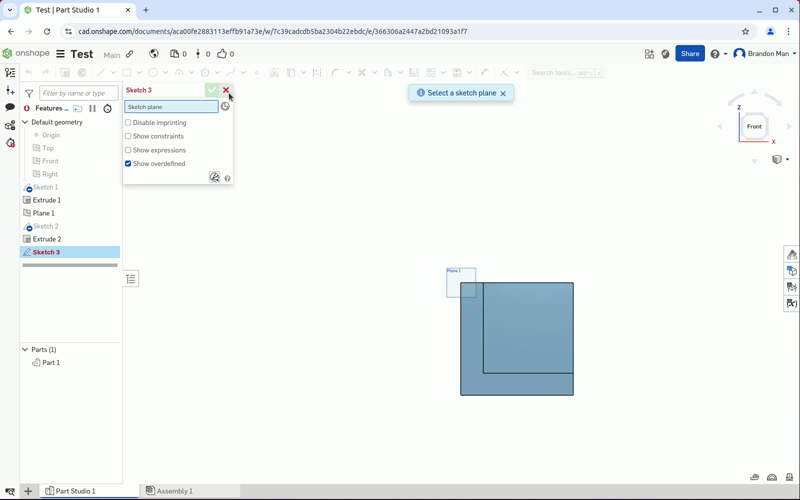
mouse_move(73, 215)
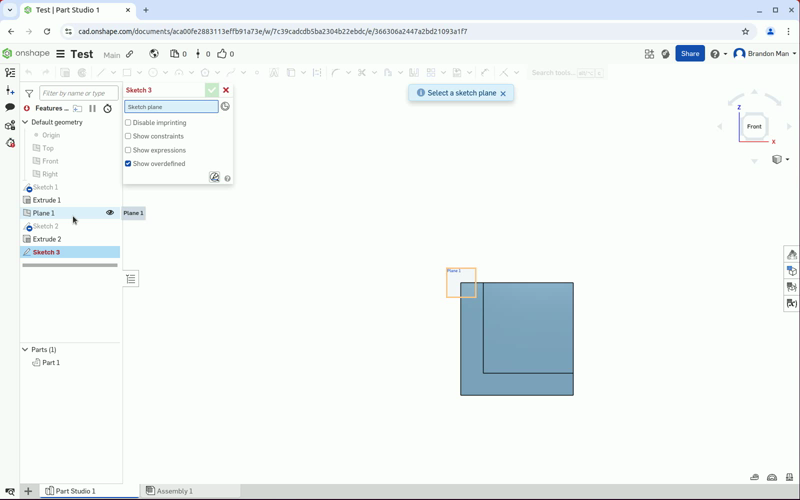
click(73, 215)
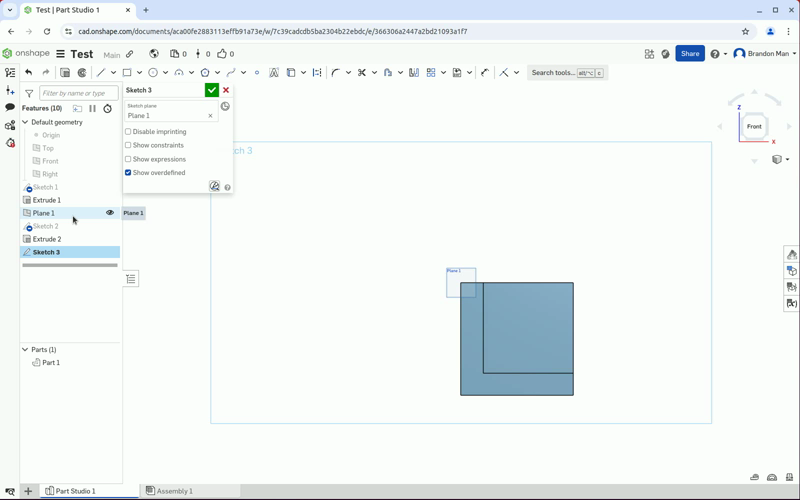
mouse_move(73, 352)
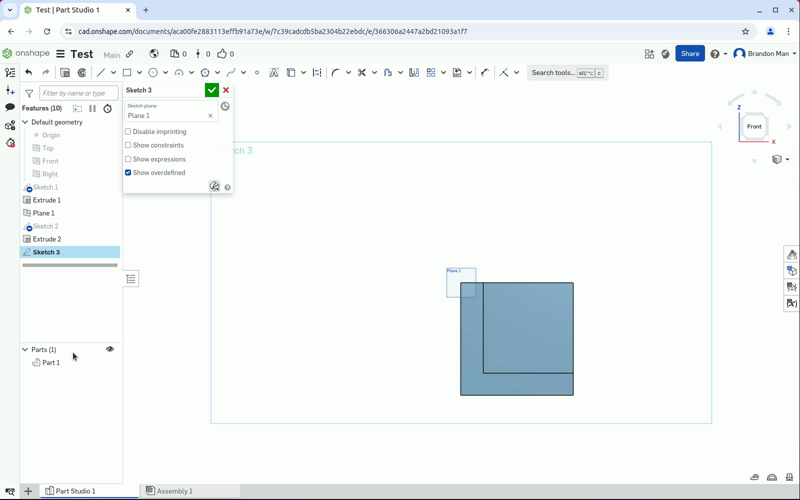
key(y)
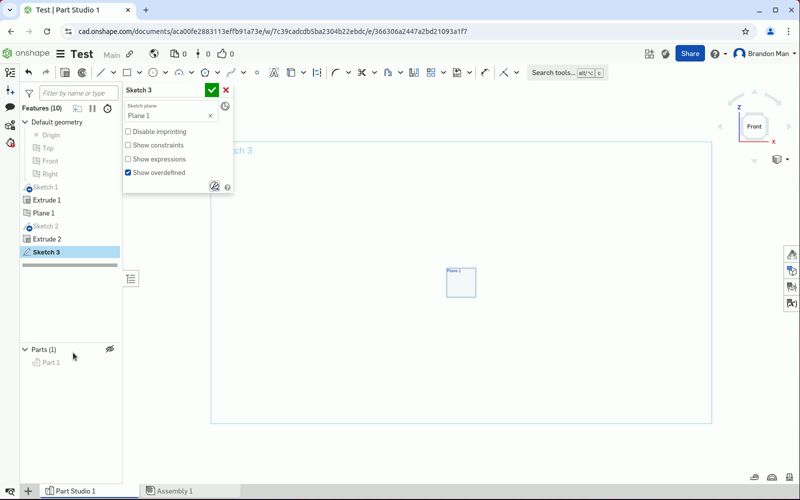
key(l)
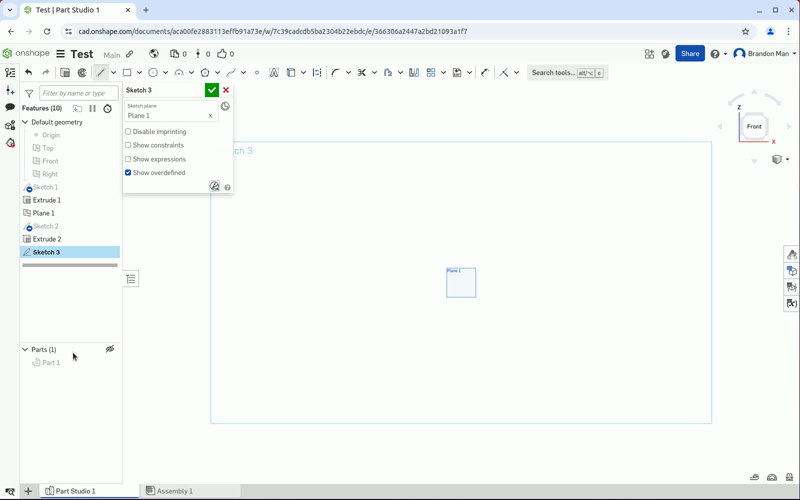
key_down(shift)
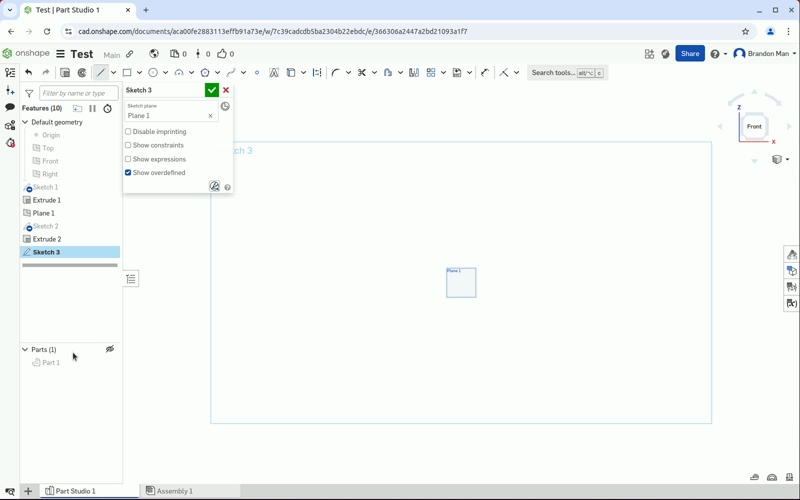
mouse_move(551, 395)
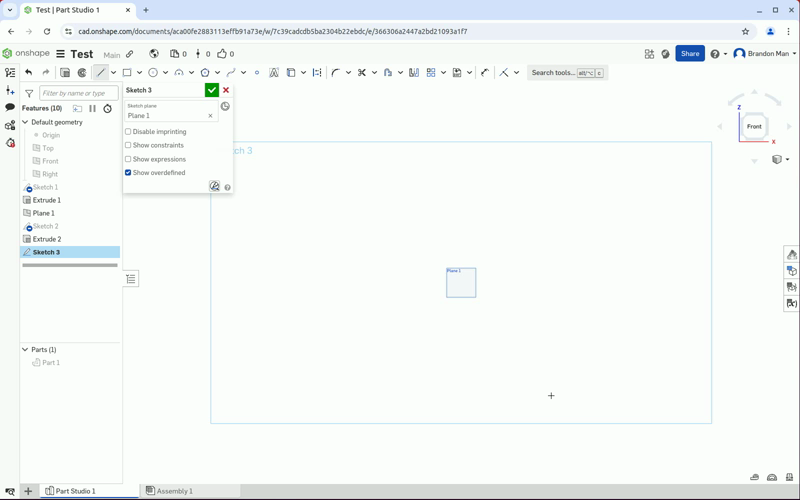
click(551, 395)
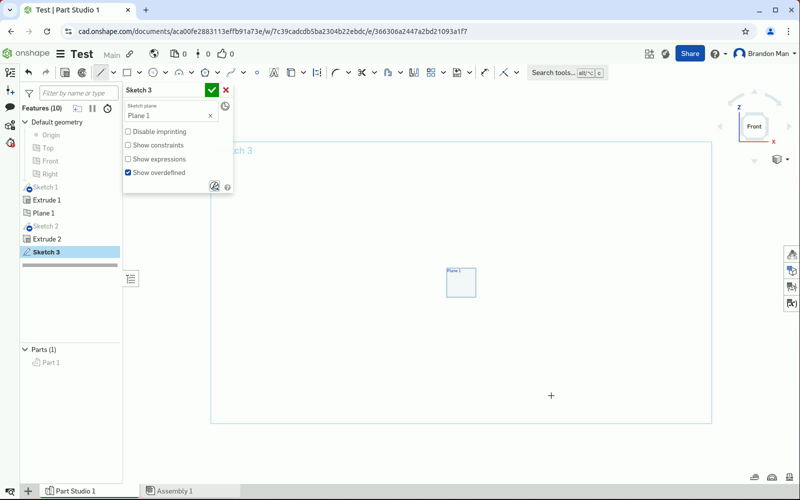
key_up(shift)
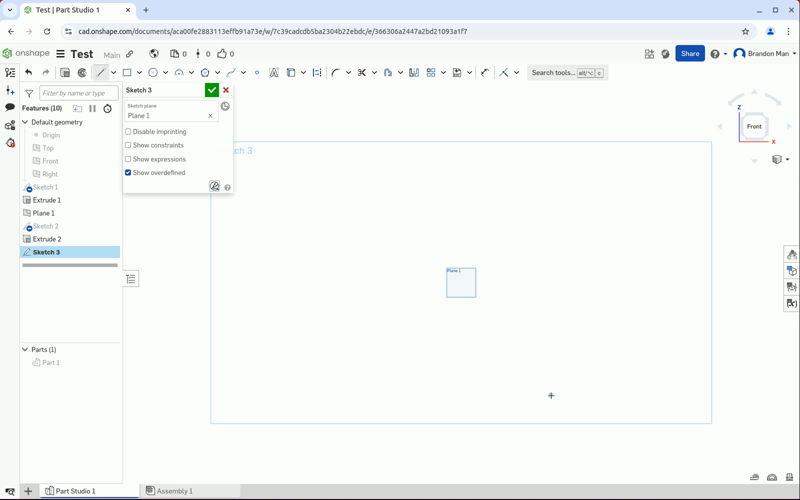
key_down(shift)
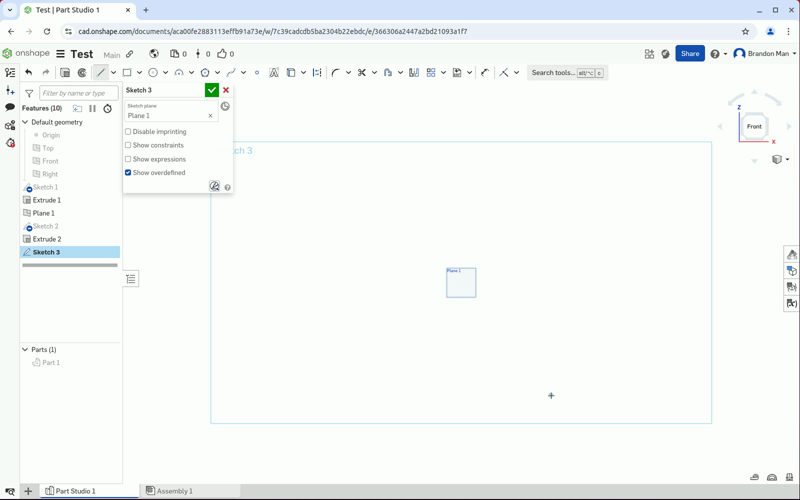
mouse_move(581, 395)
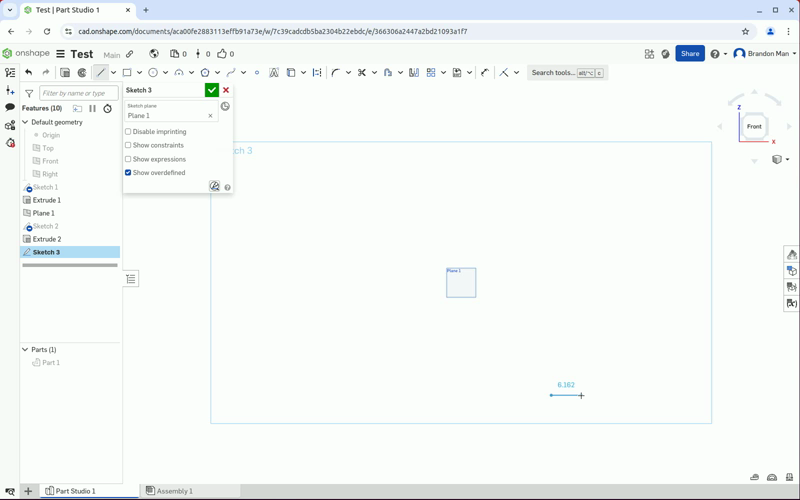
mouse_move(574, 395)
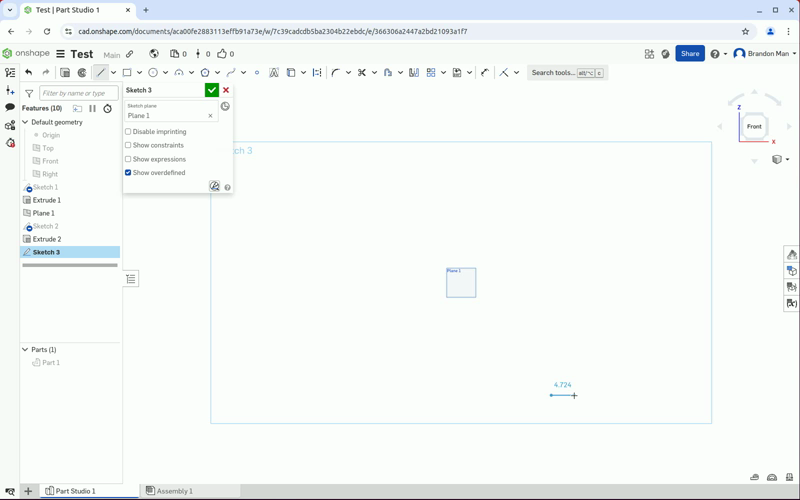
click(574, 395)
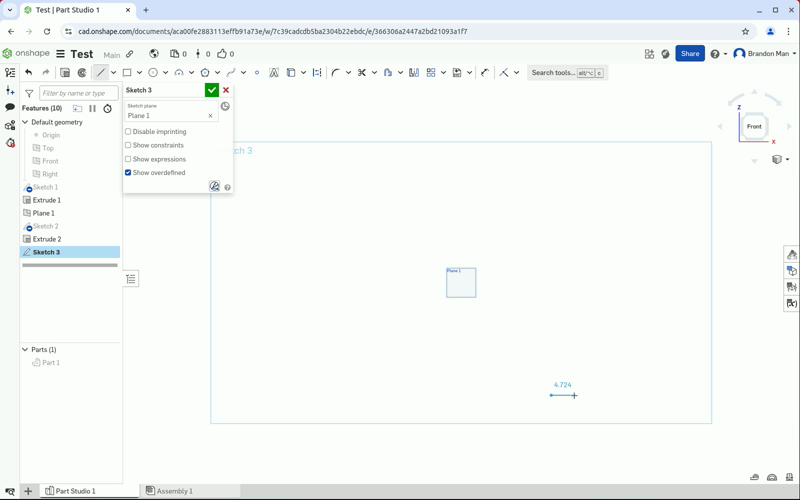
key_up(shift)
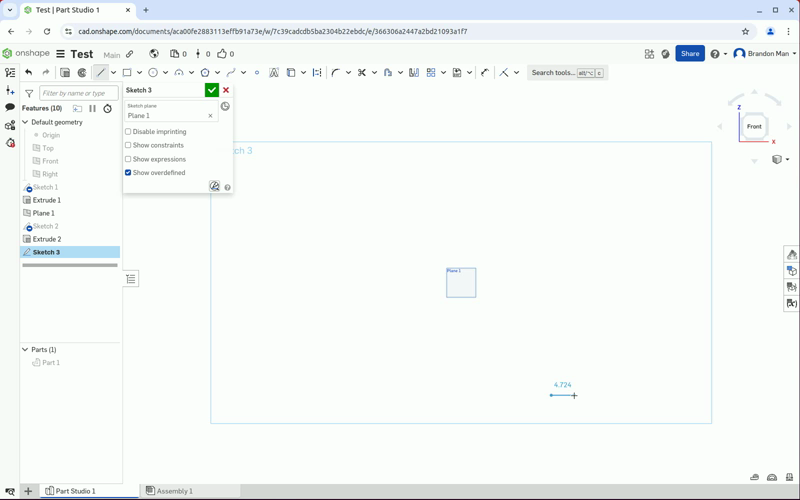
key_down(shift)
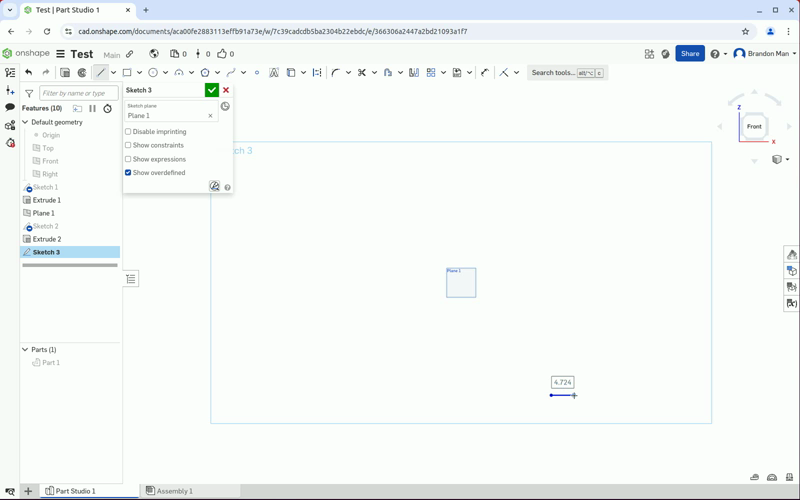
mouse_move(589, 395)
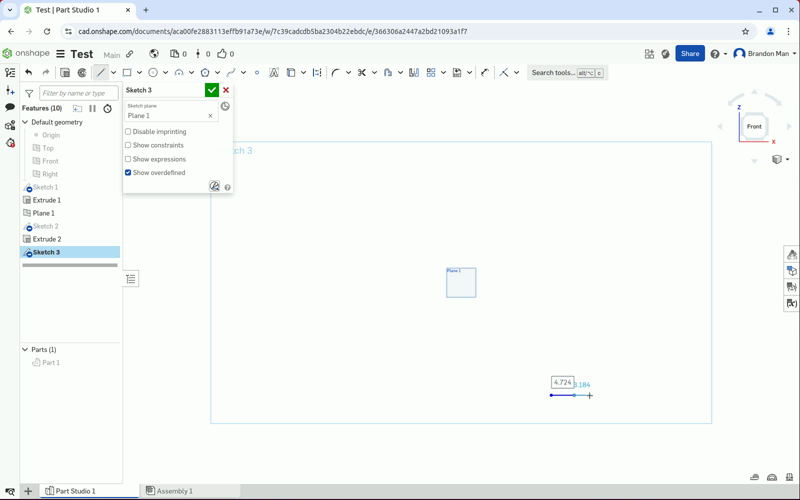
mouse_move(574, 372)
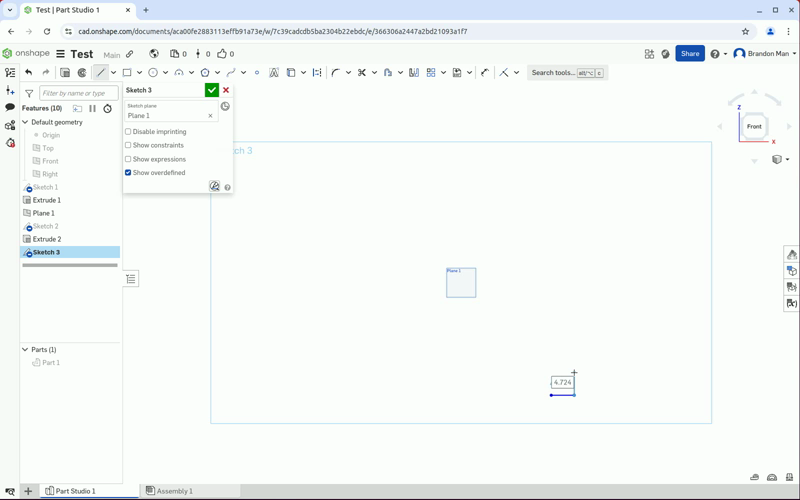
click(574, 372)
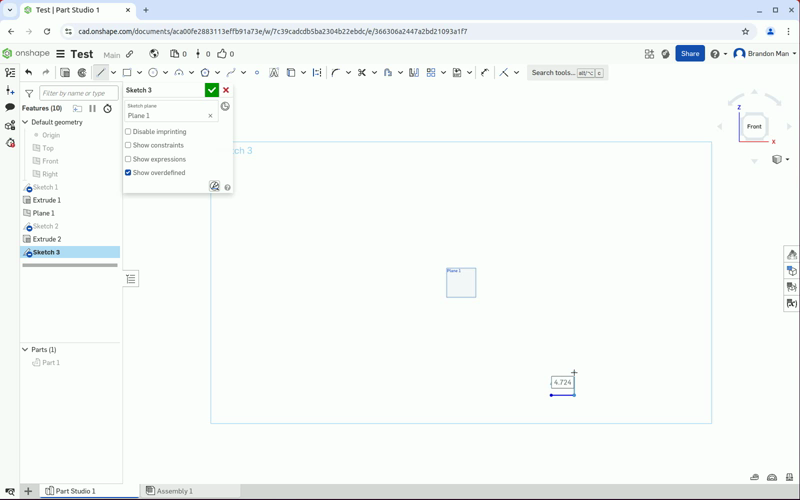
key_up(shift)
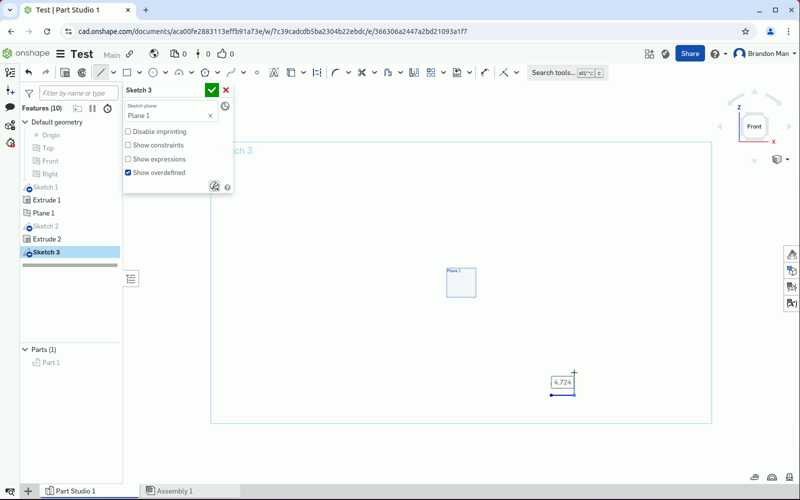
key_down(shift)
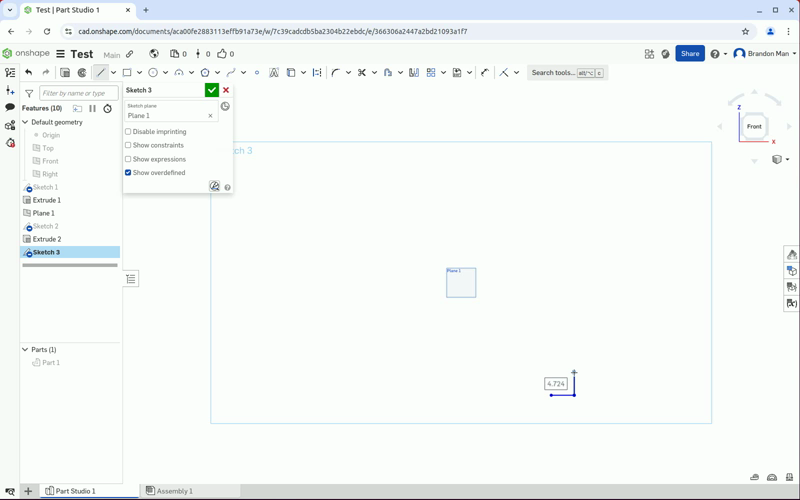
mouse_move(589, 372)
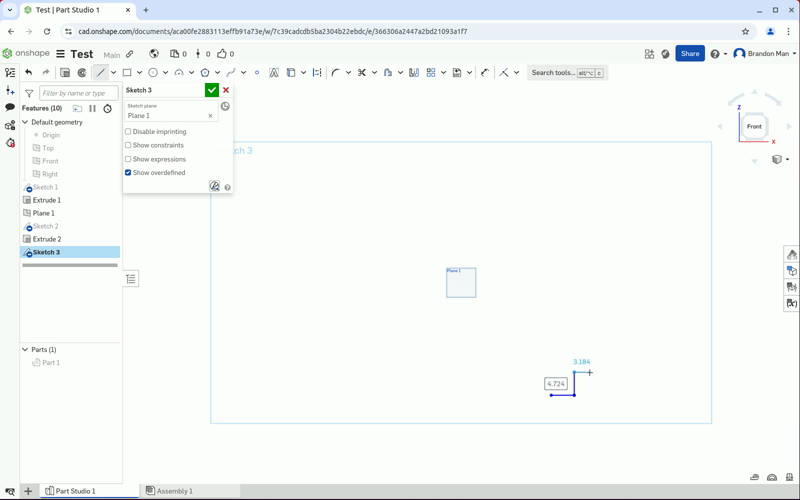
mouse_move(551, 372)
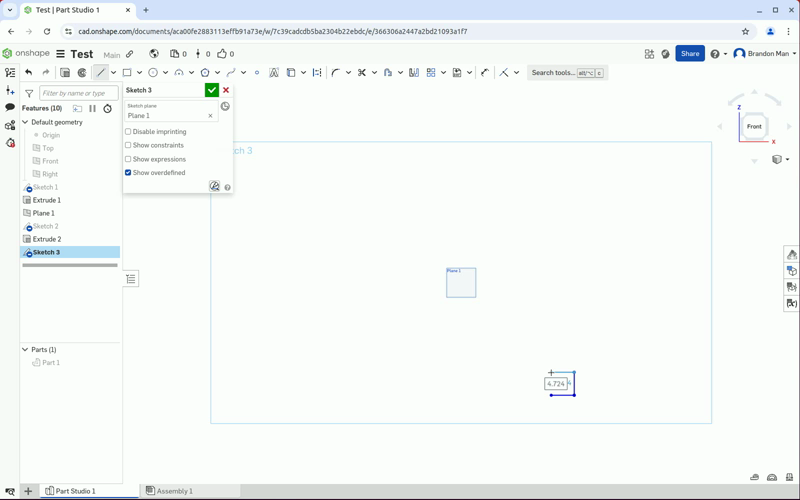
click(551, 372)
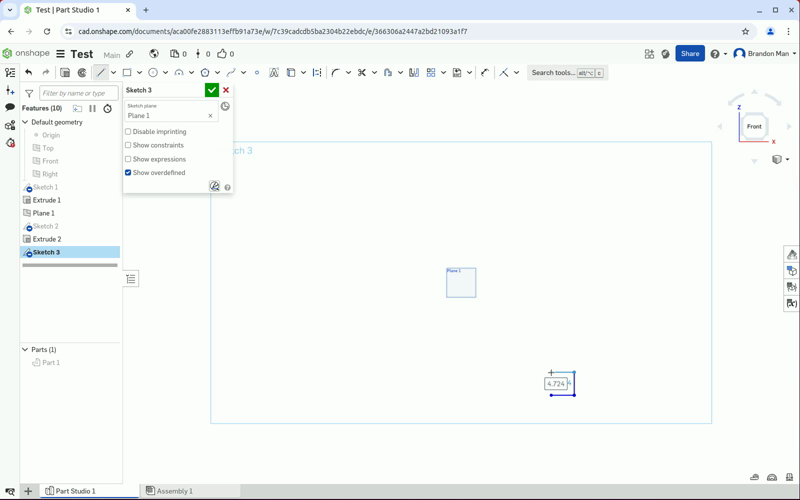
key_up(shift)
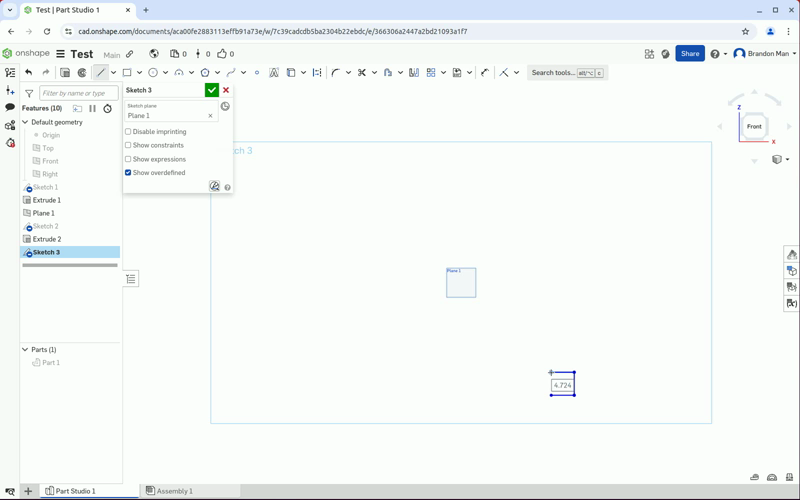
mouse_move(581, 372)
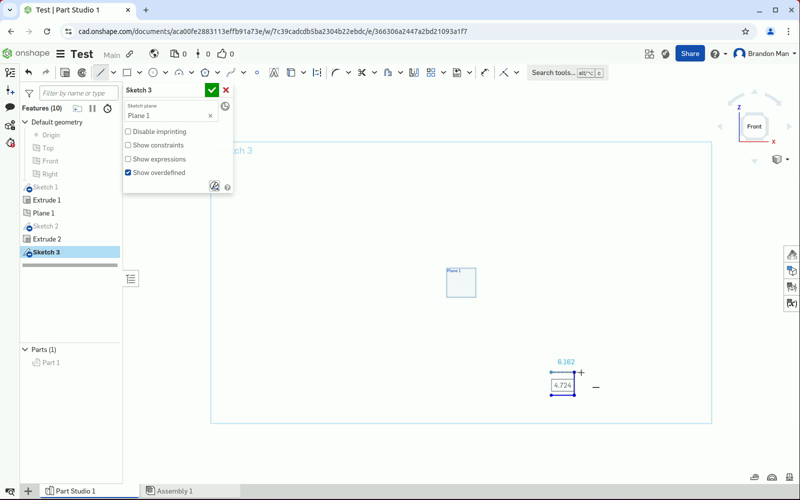
key_down(shift)
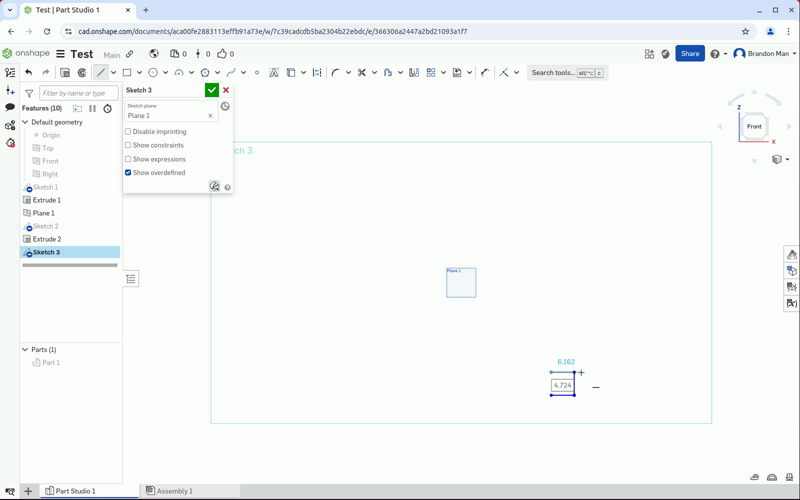
mouse_move(551, 395)
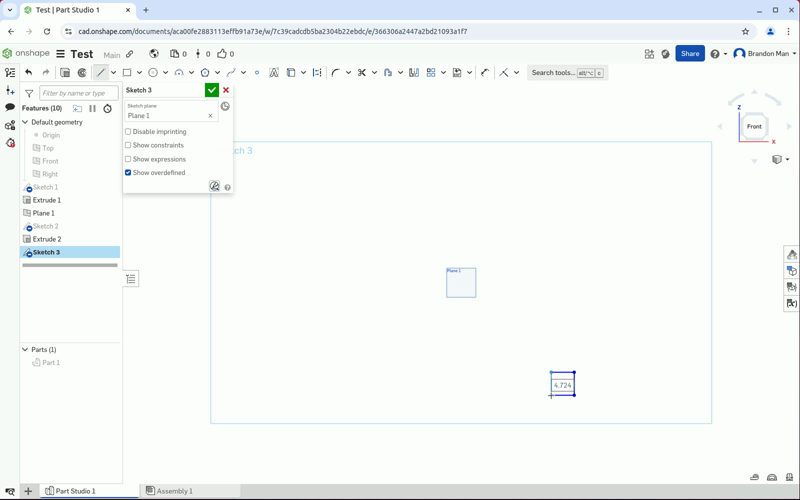
key_up(shift)
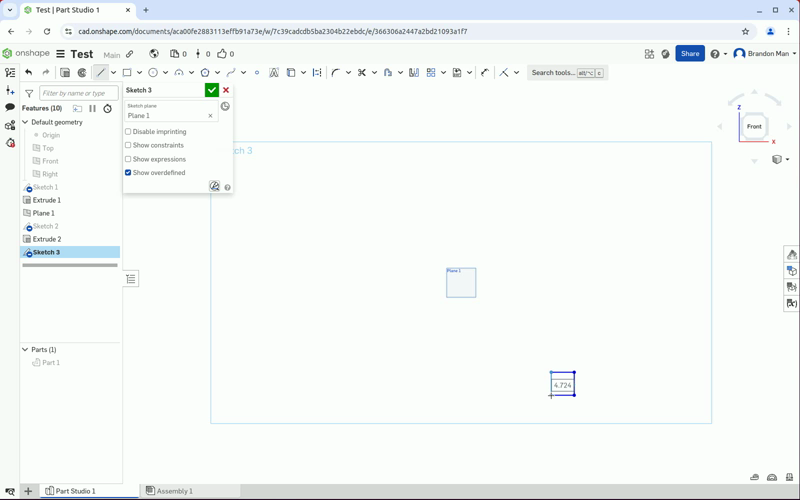
click(551, 395)
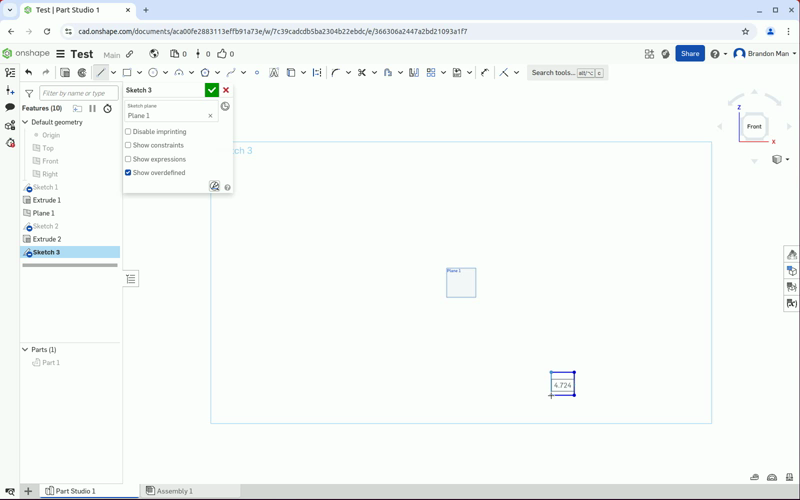
key(esc)
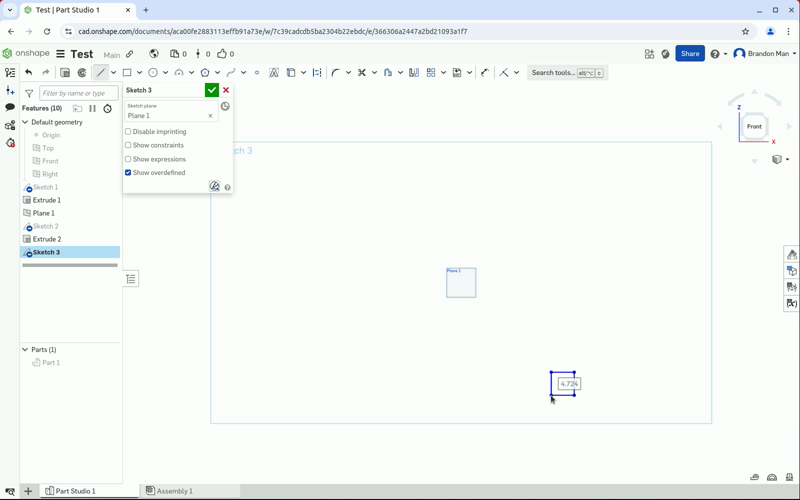
mouse_move(558, 389)
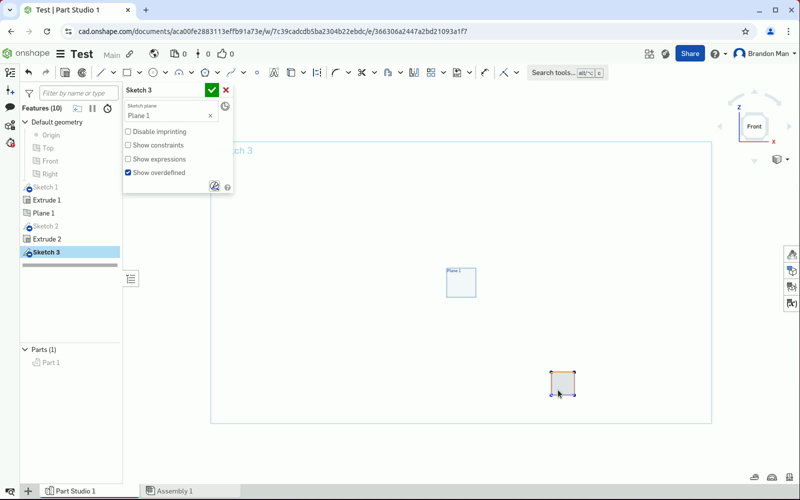
scroll(6)
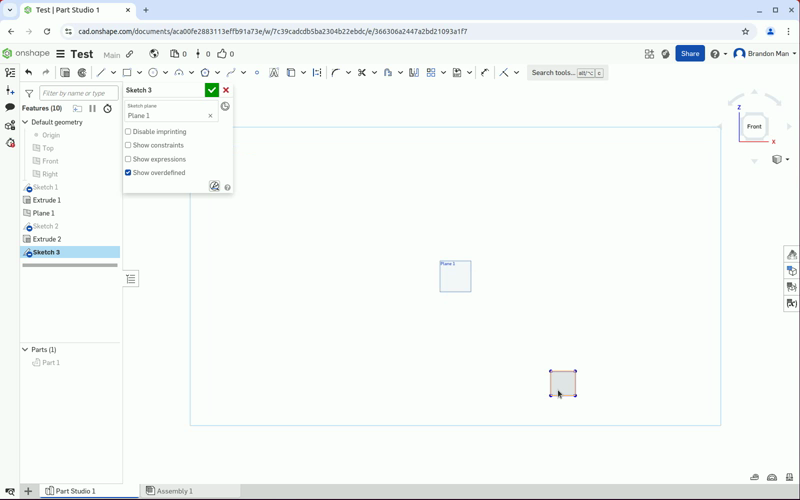
scroll(6)
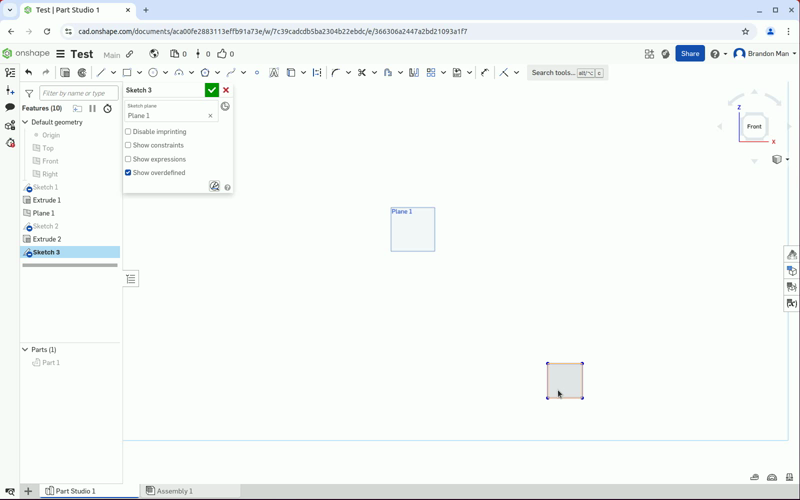
scroll(6)
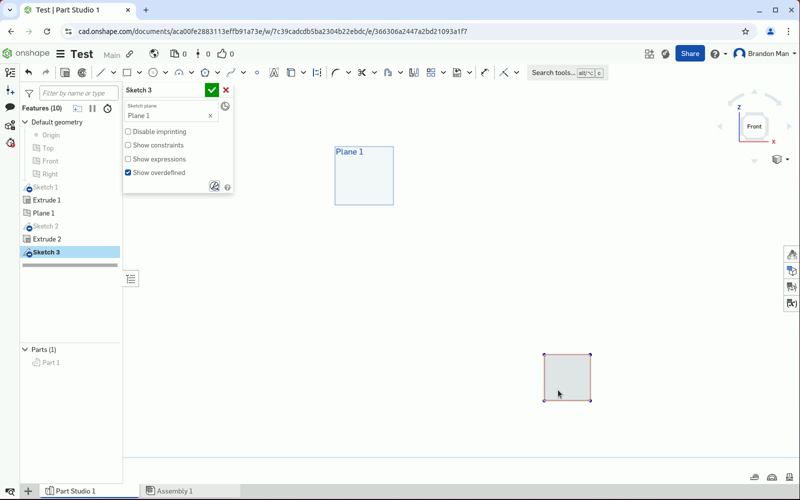
scroll(6)
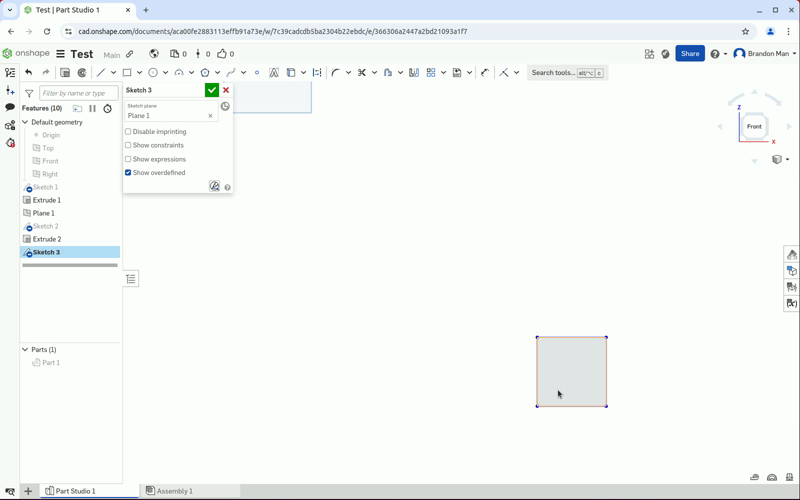
scroll(6)
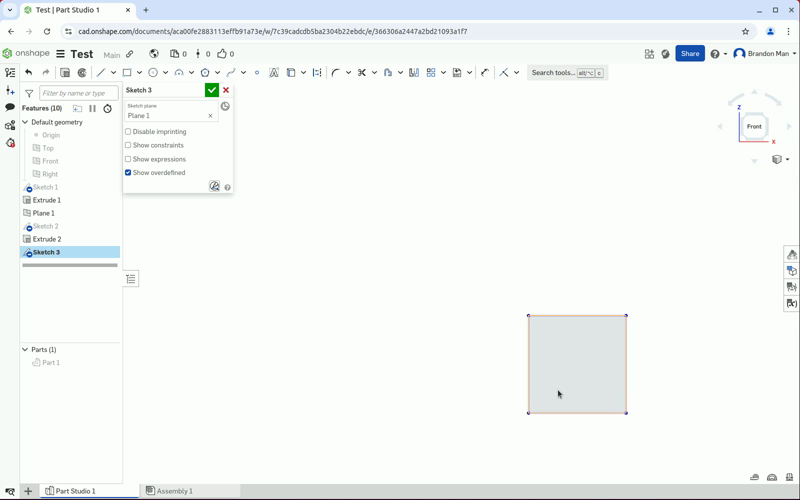
scroll(6)
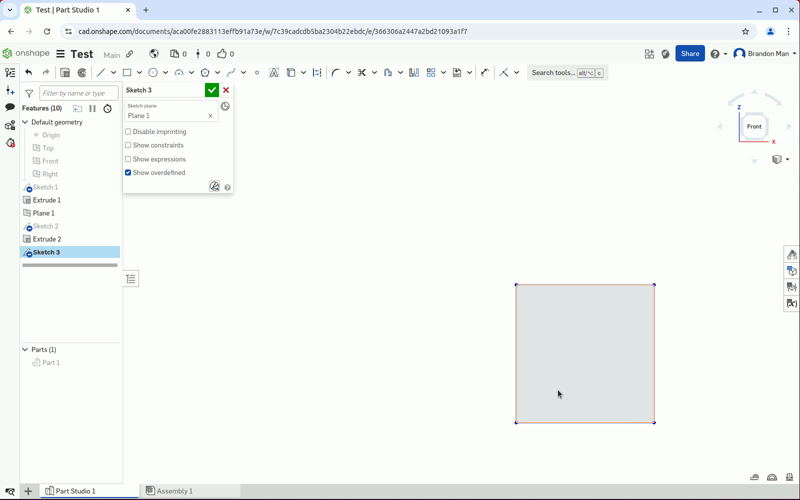
scroll(6)
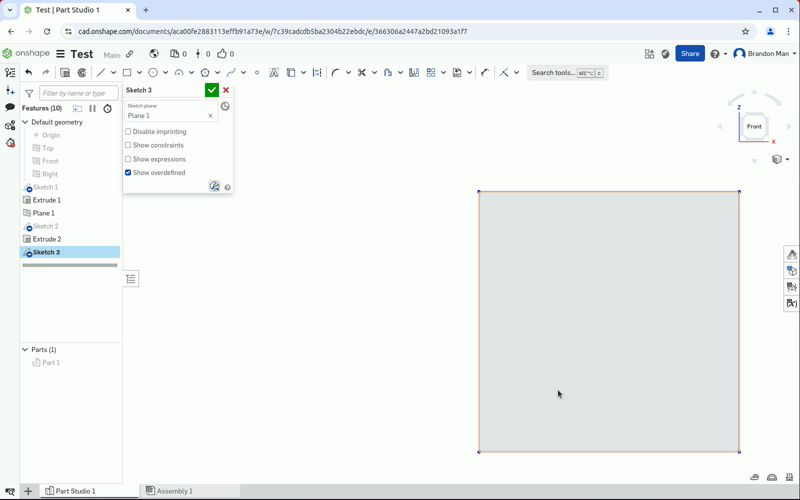
click(558, 389)
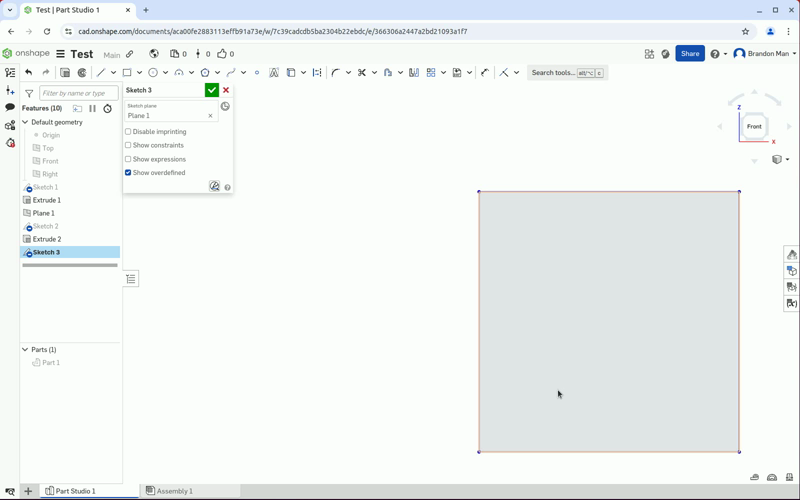
scroll(-6)
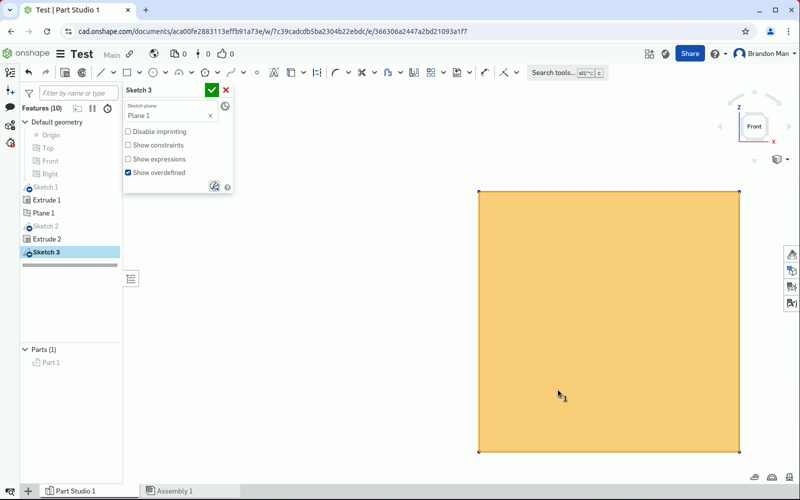
scroll(-6)
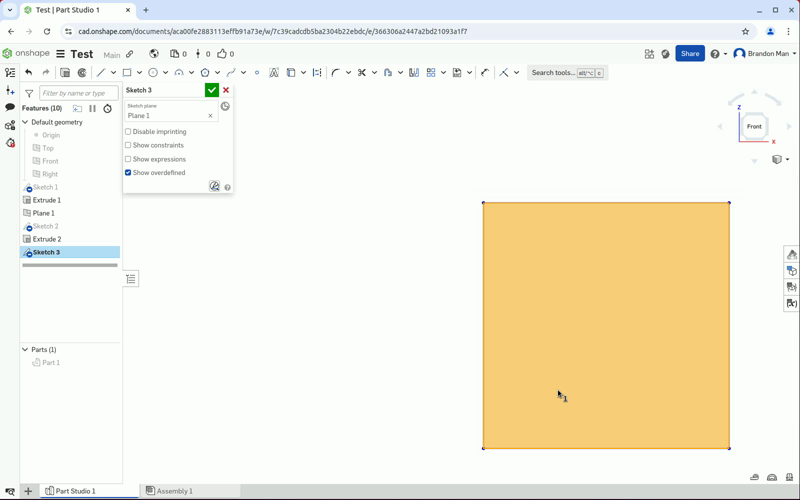
scroll(-6)
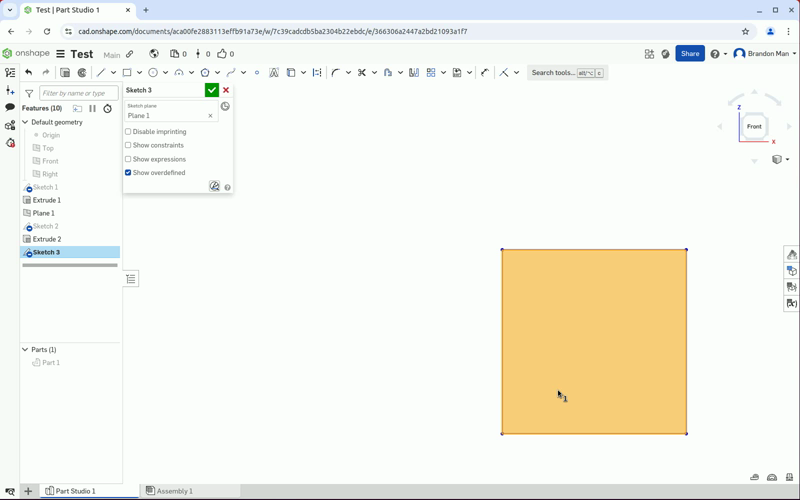
scroll(-6)
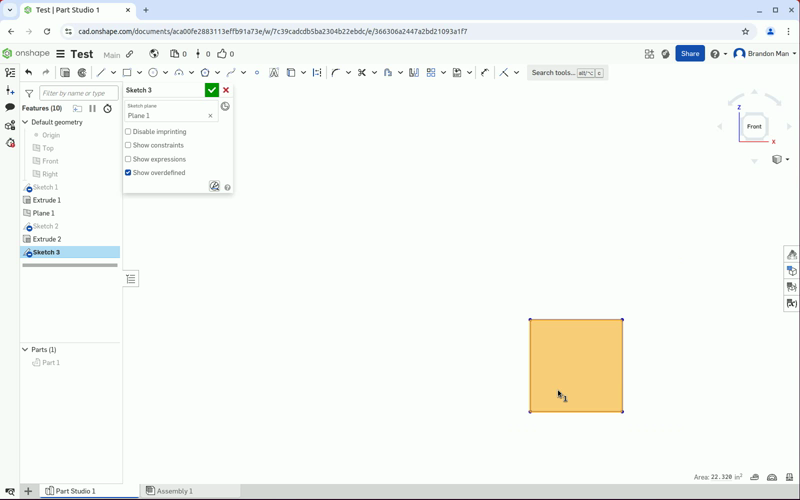
scroll(-6)
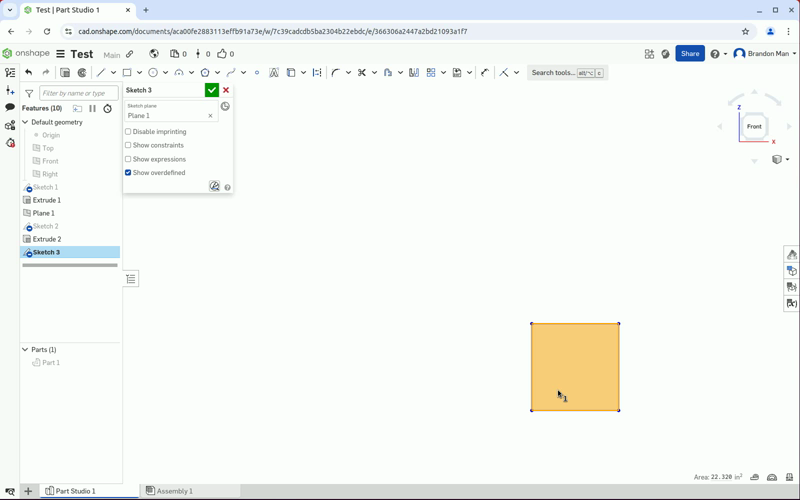
scroll(-6)
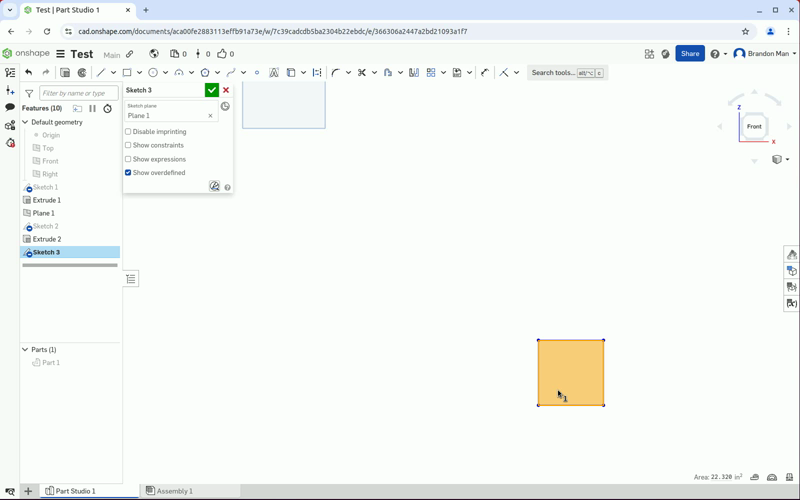
scroll(-6)
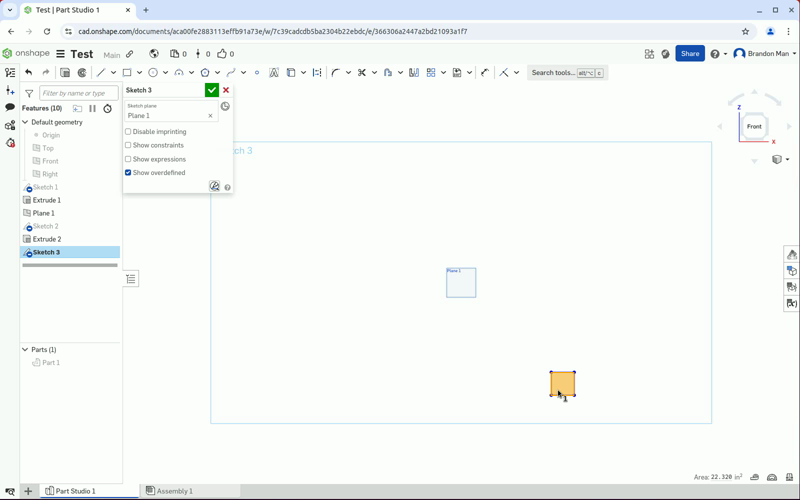
mouse_move(73, 352)
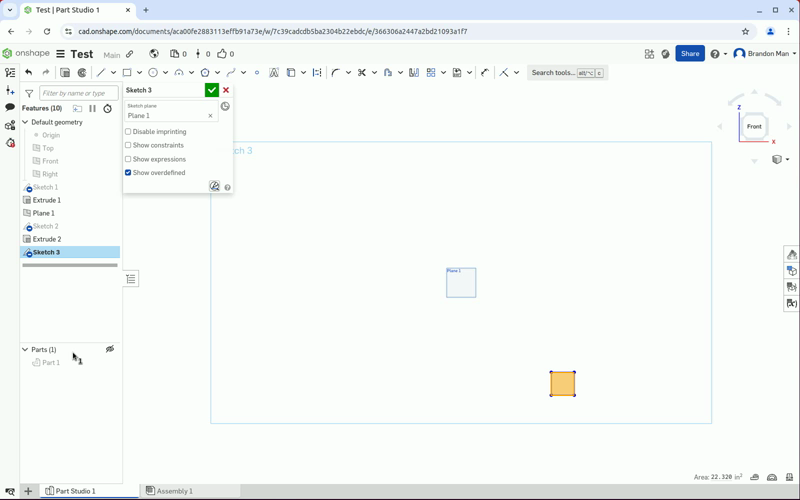
key(shift+y)
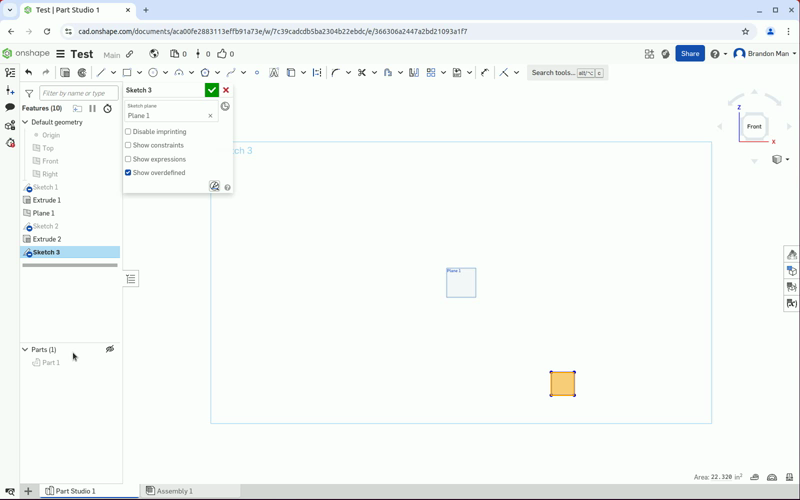
key(shift+e)
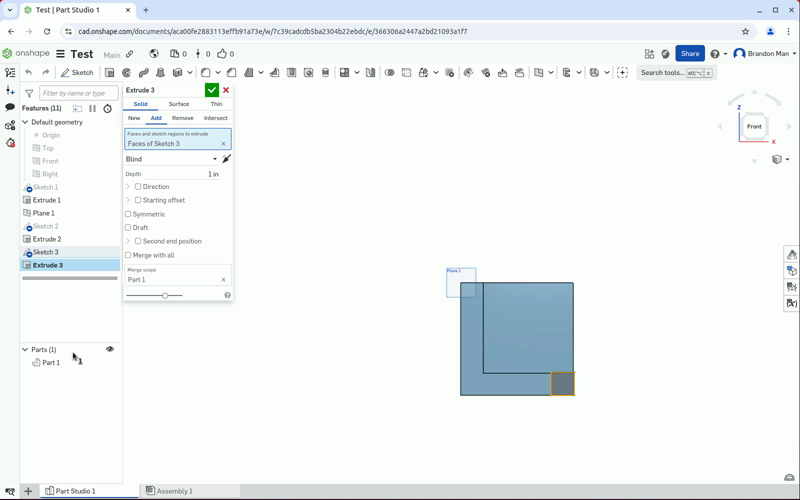
mouse_move(143, 106)
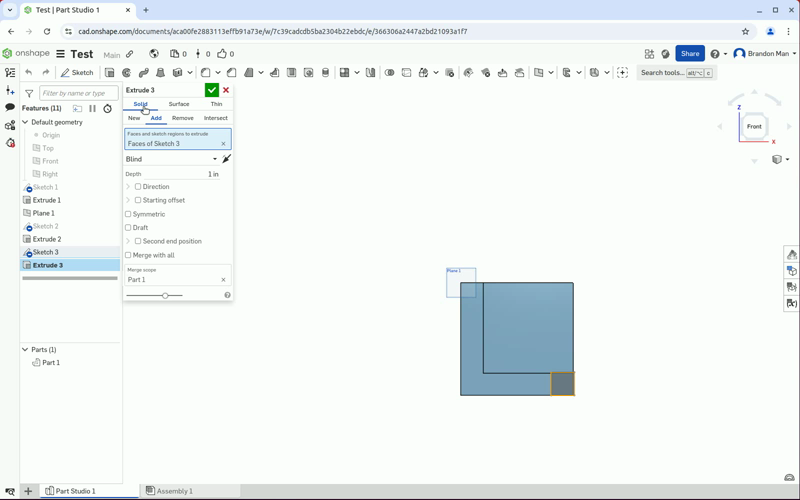
click(143, 106)
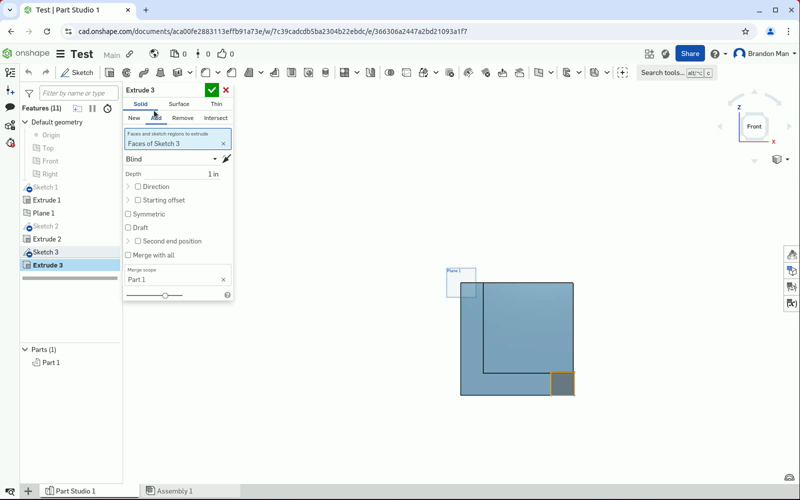
mouse_move(186, 120)
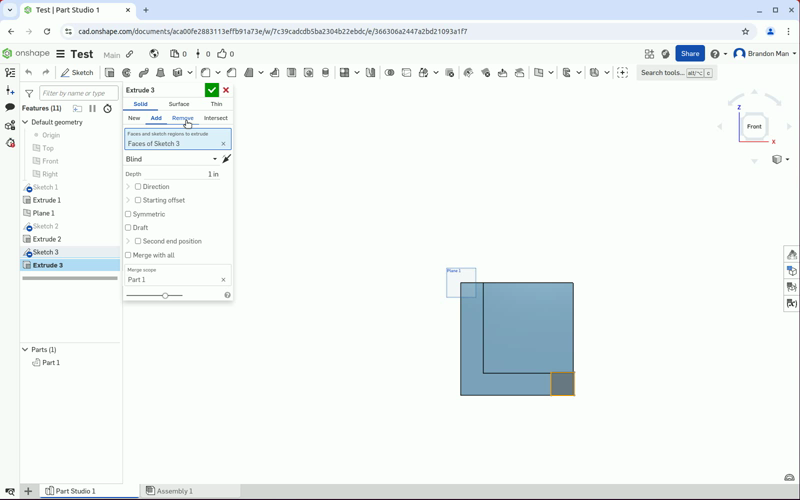
click(186, 120)
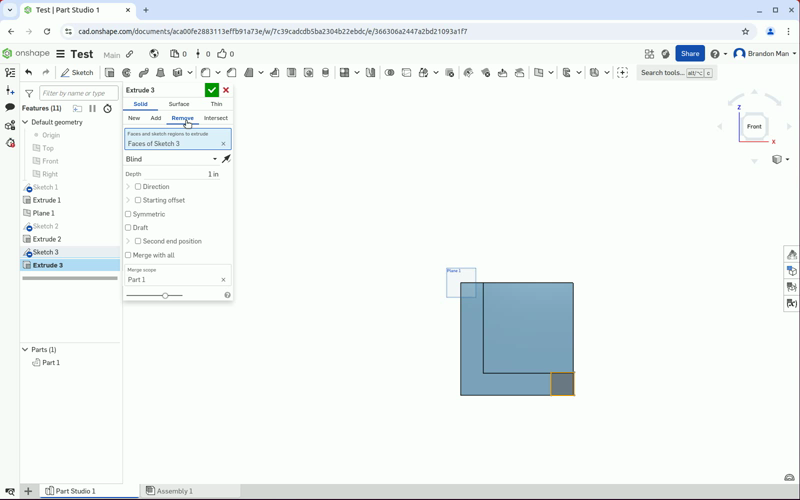
key(tab, 4)
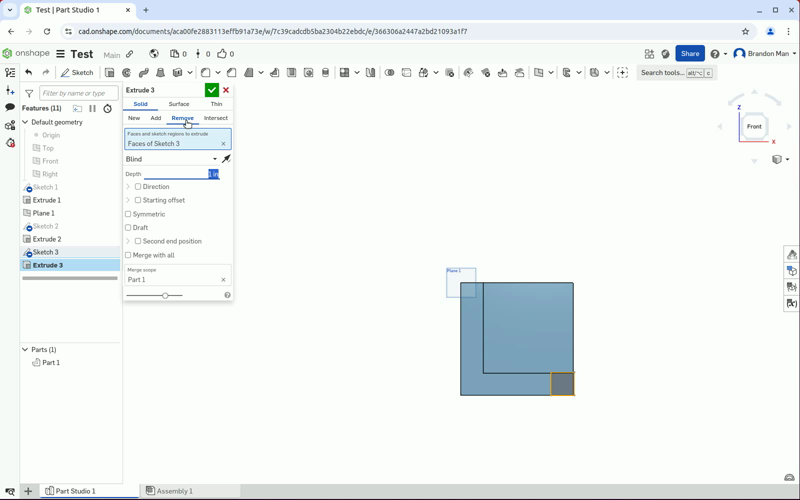
text(4.574)
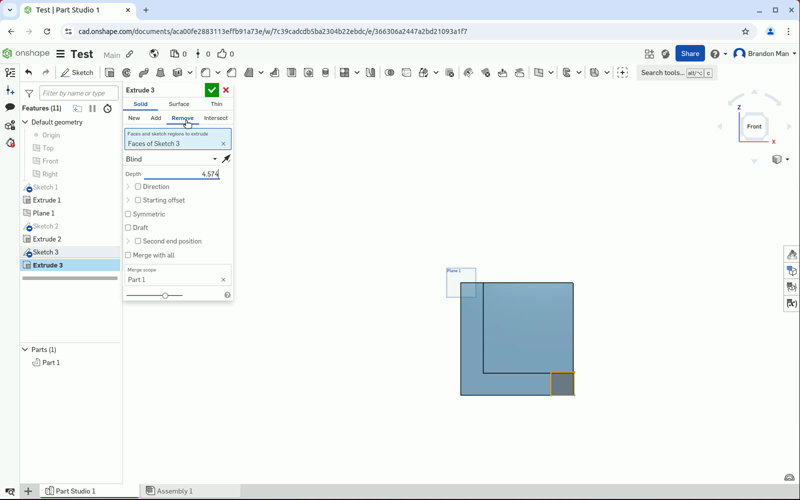
key(tab, 6)
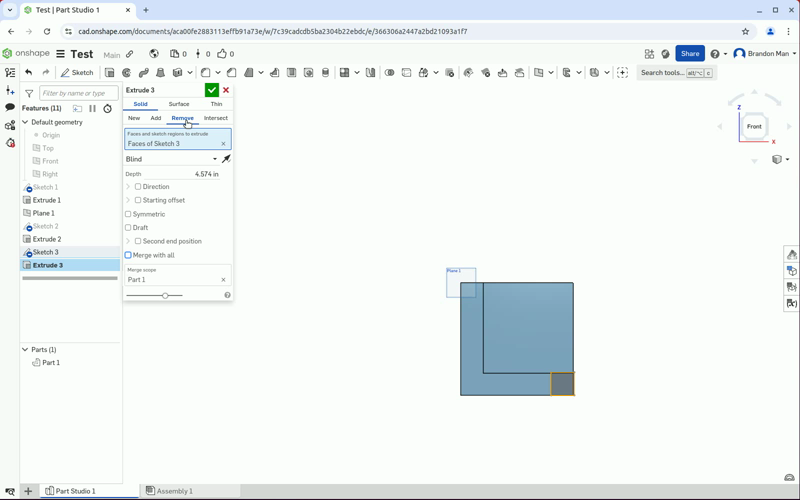
key(space)
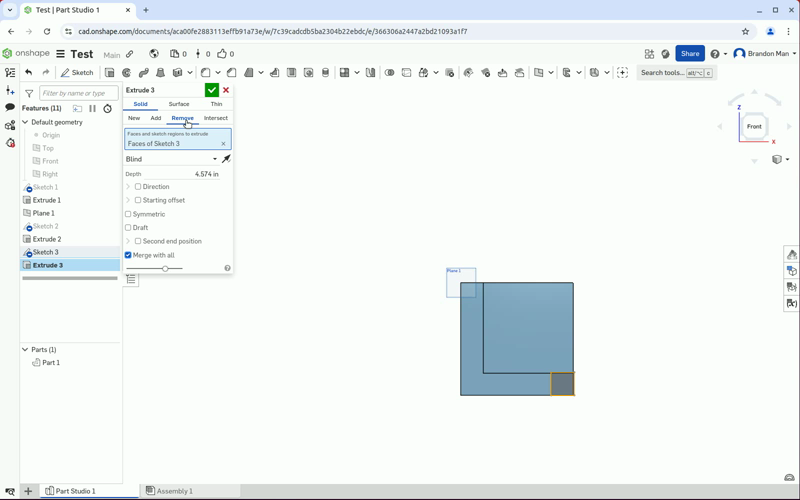
key(enter)
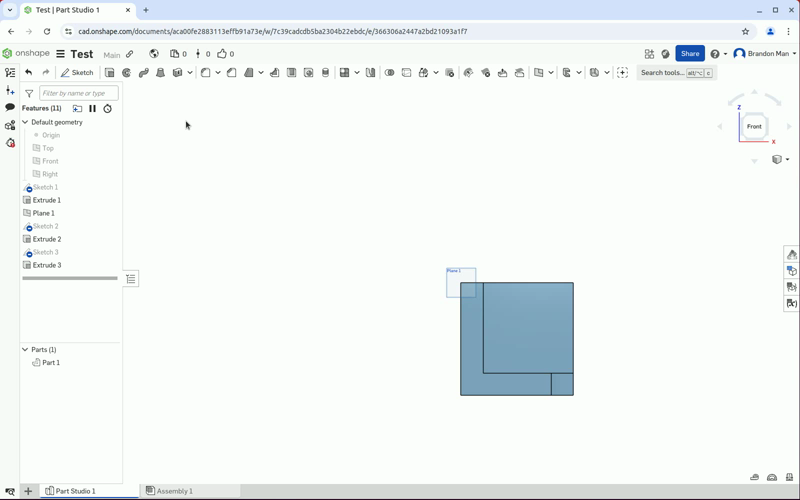
key(shift+h)
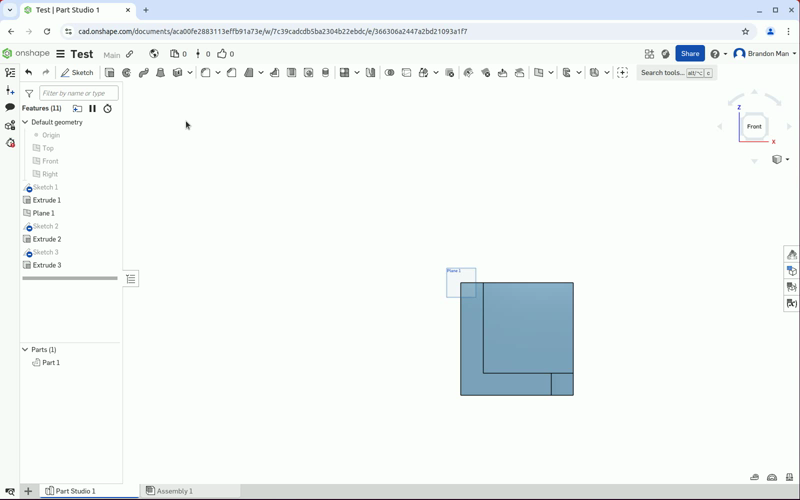
key(shift+h)
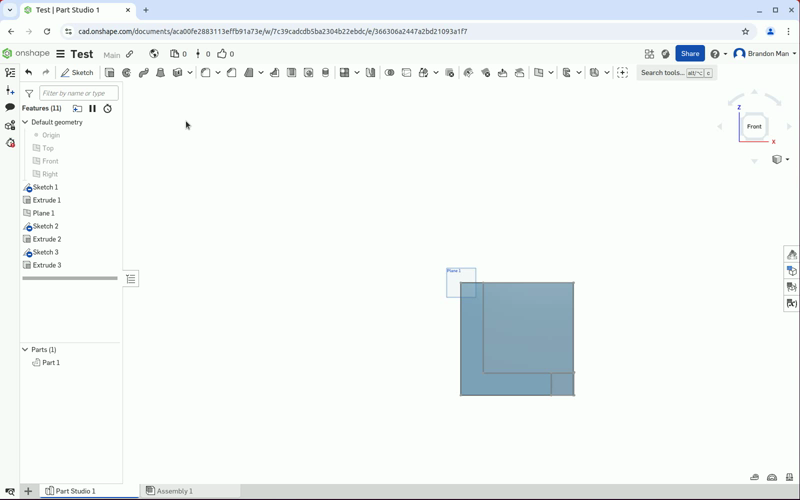
key(shift+7)
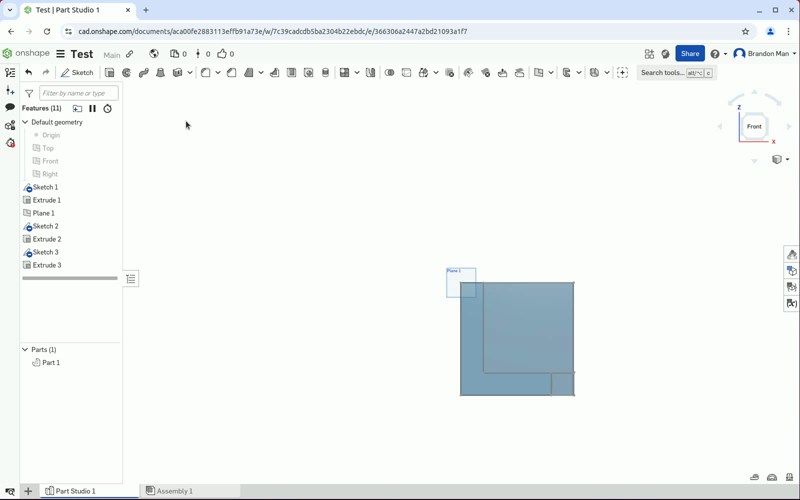
key(left, 2)
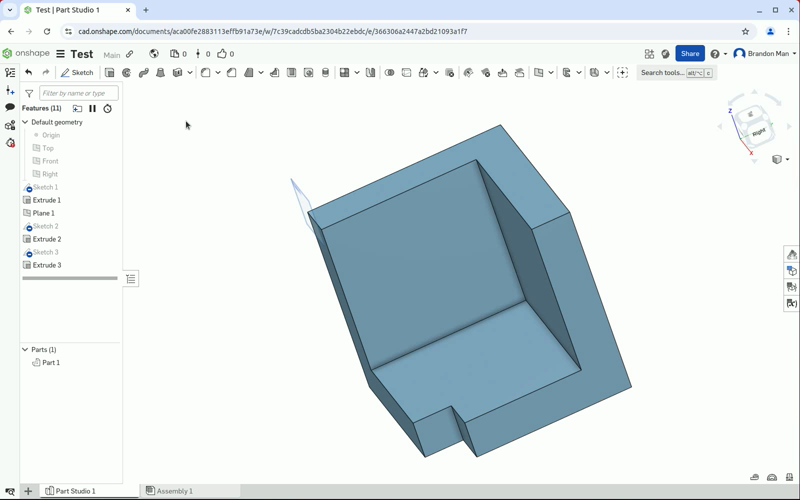
key(down, 2)
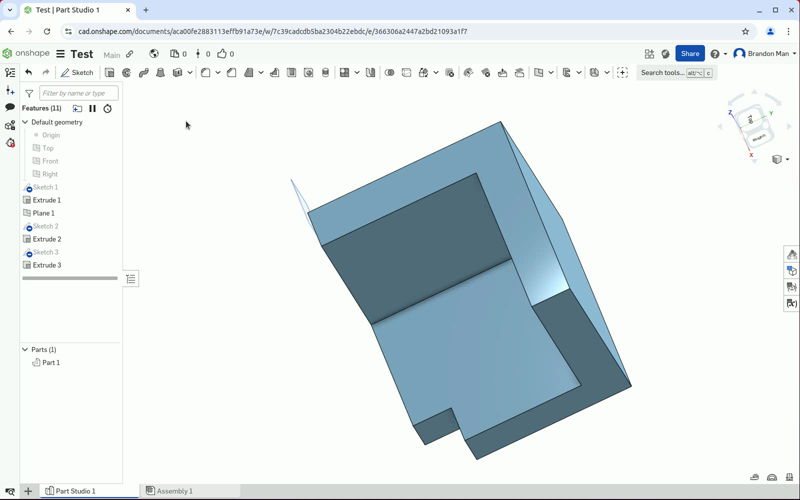
key(up, 2)
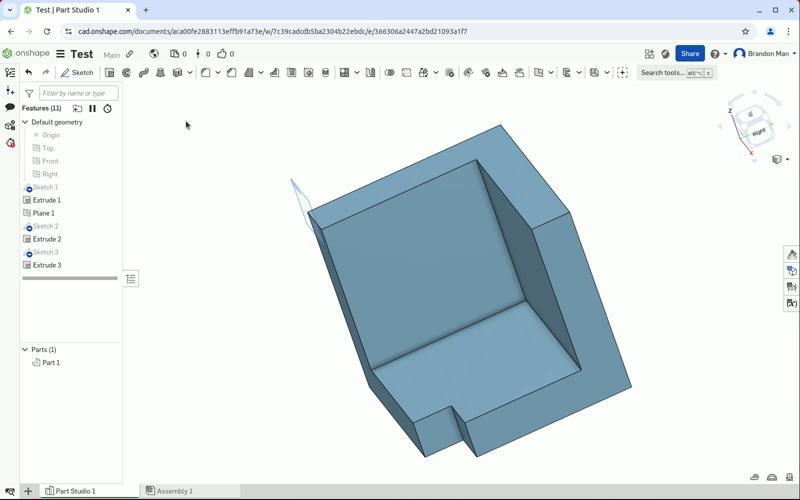
key(right, 2)
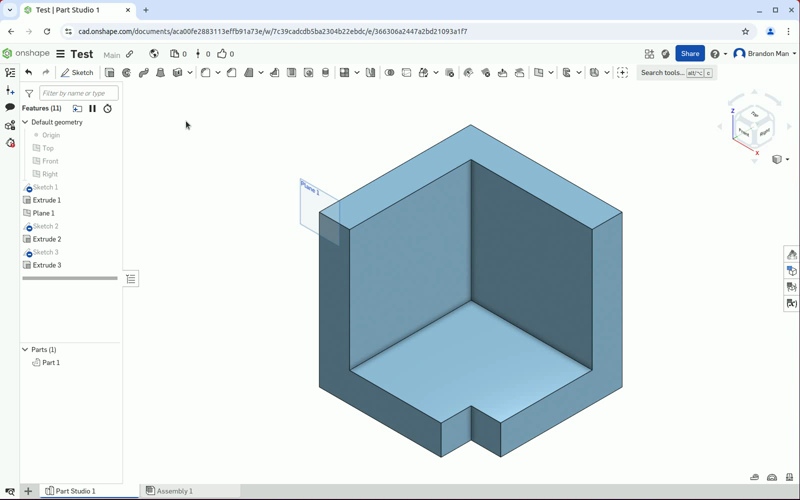
mouse_move(73, 189)
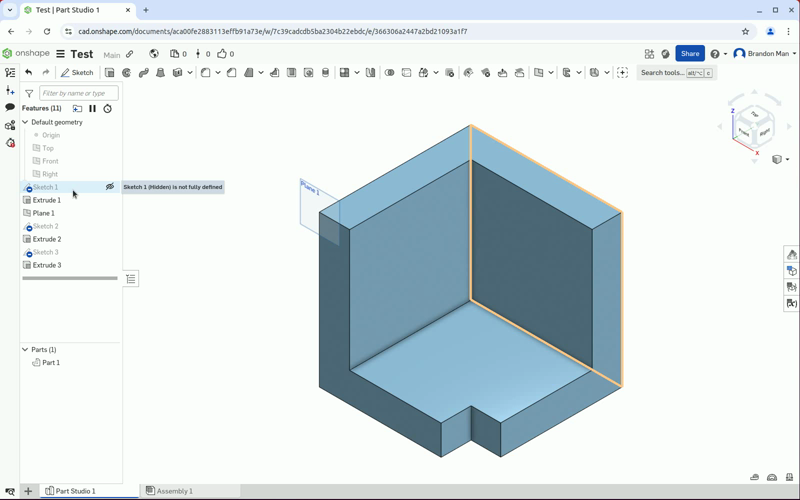
click(73, 189)